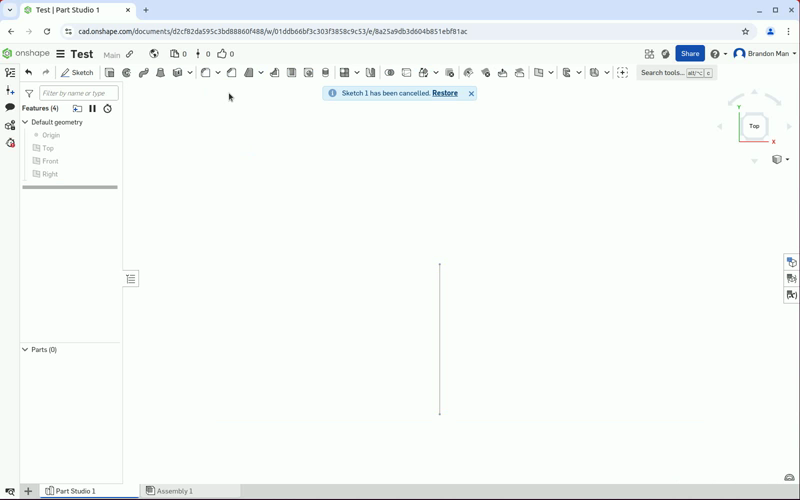
key(shift+h)
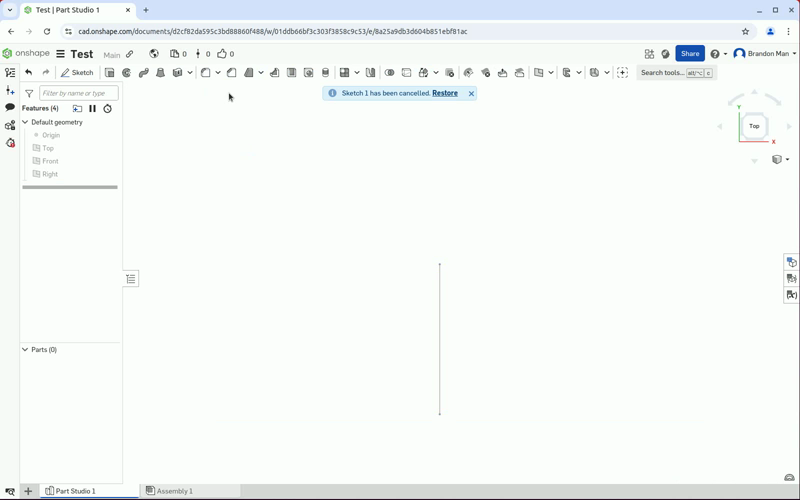
key(shift+s)
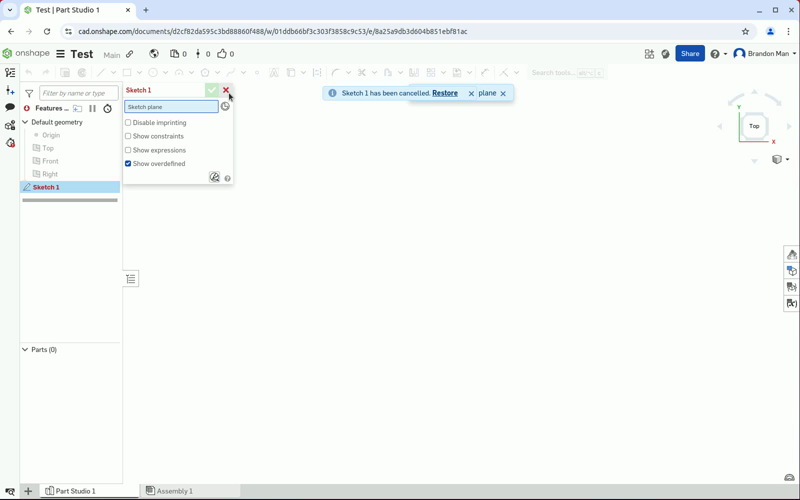
mouse_move(73, 150)
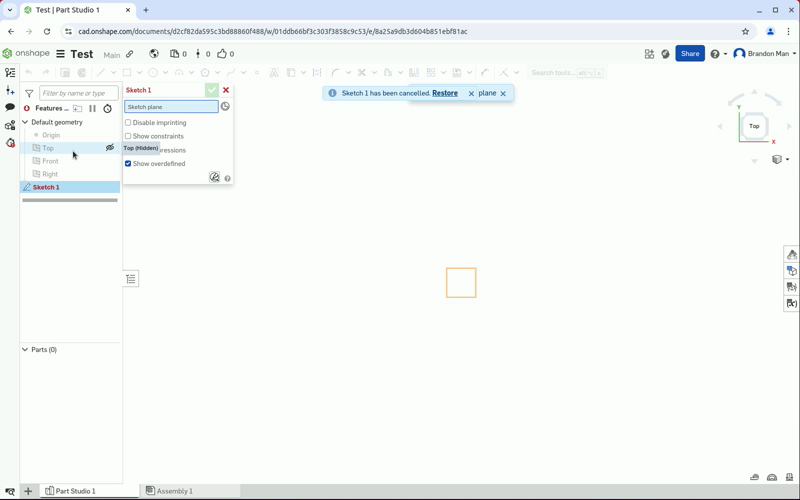
click(73, 150)
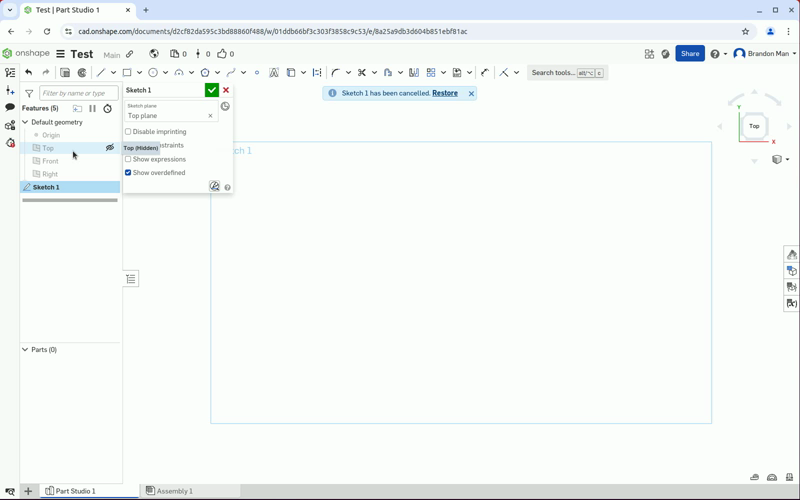
mouse_move(73, 352)
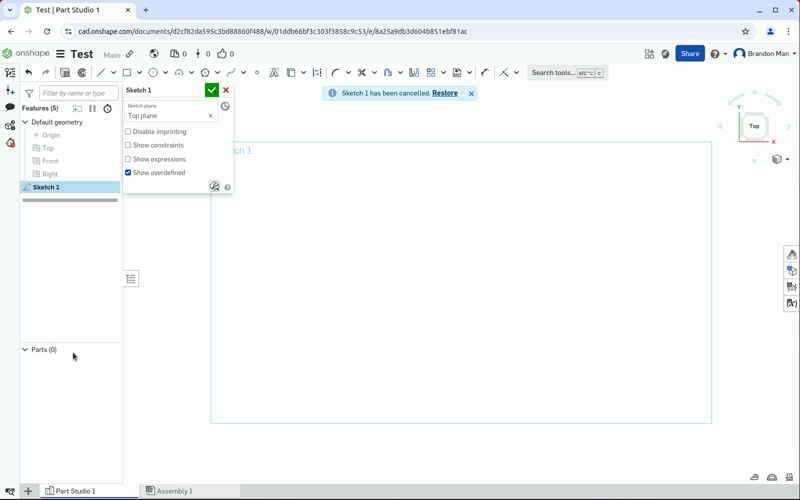
key(y)
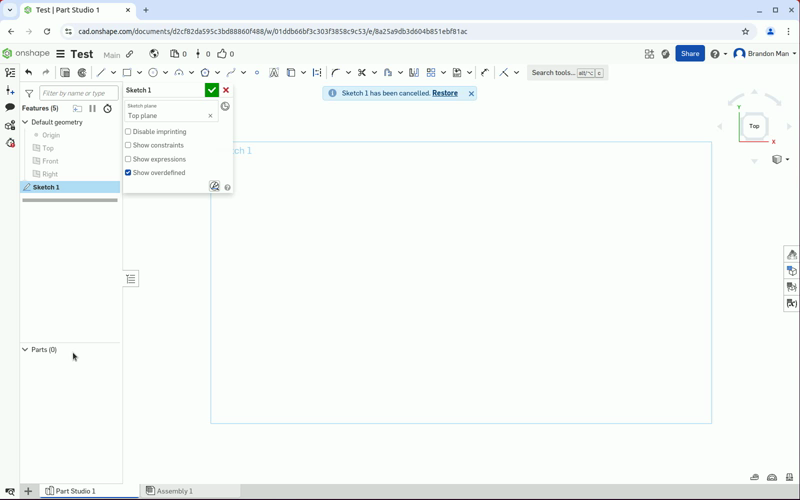
key(l)
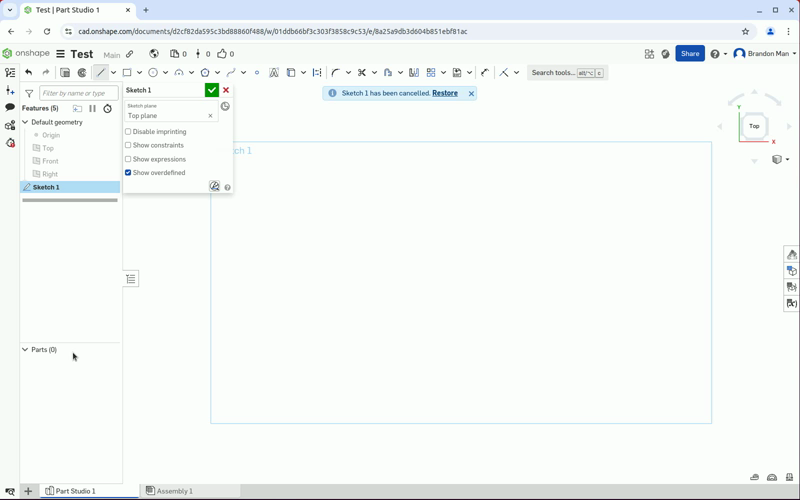
key_down(shift)
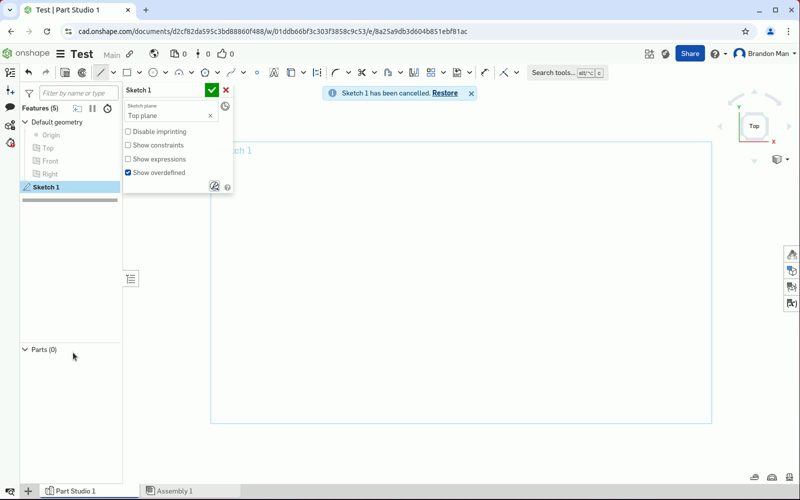
mouse_move(348, 374)
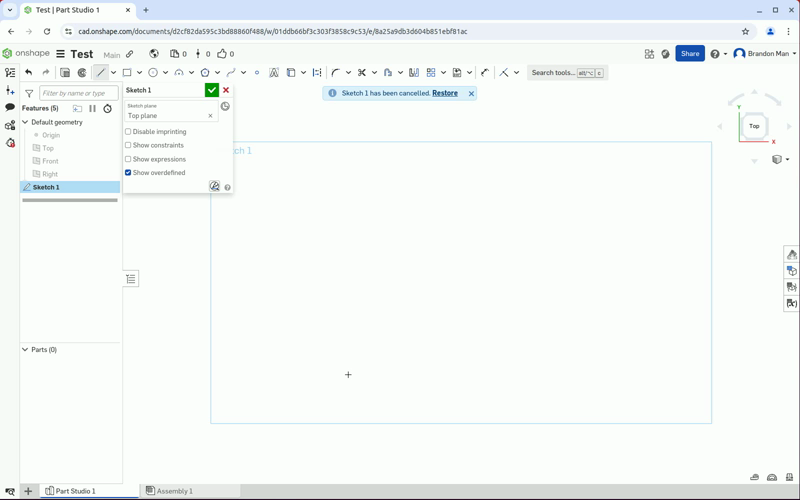
click(348, 374)
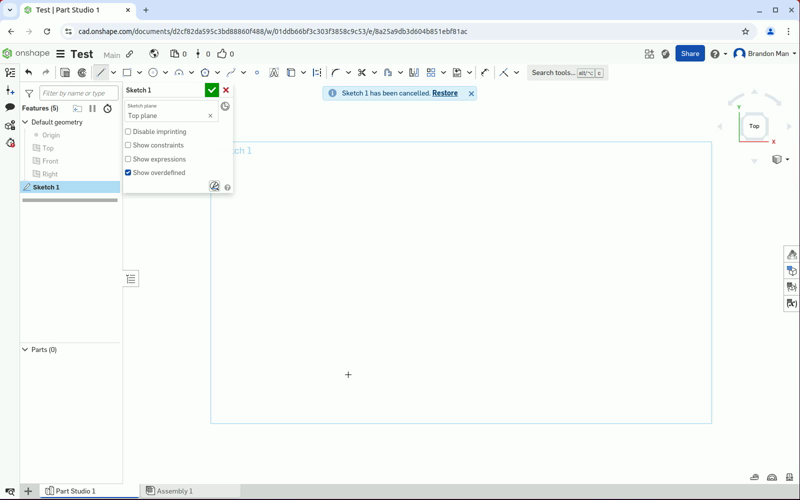
key_up(shift)
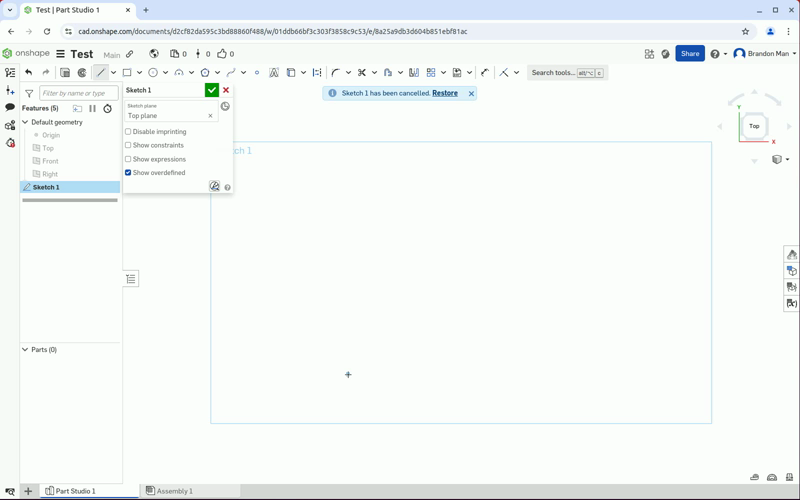
key_down(shift)
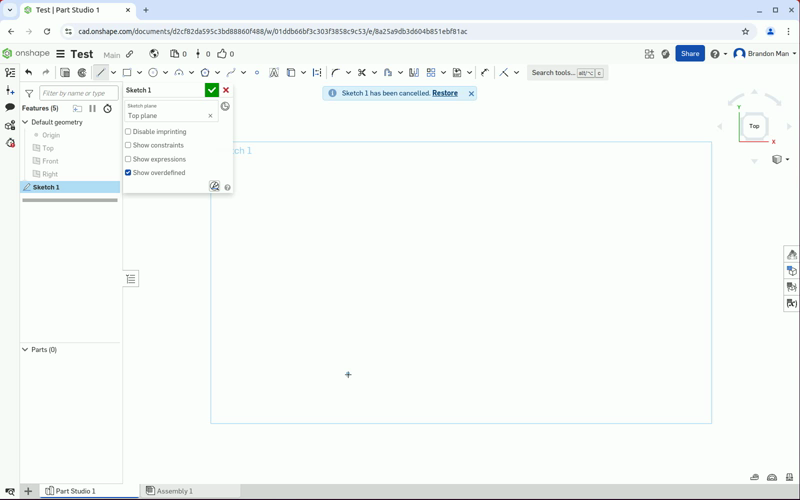
mouse_move(439, 374)
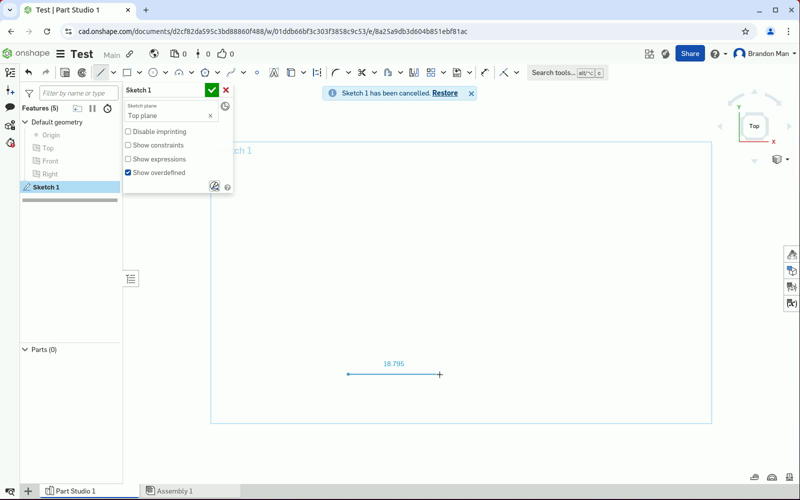
click(439, 374)
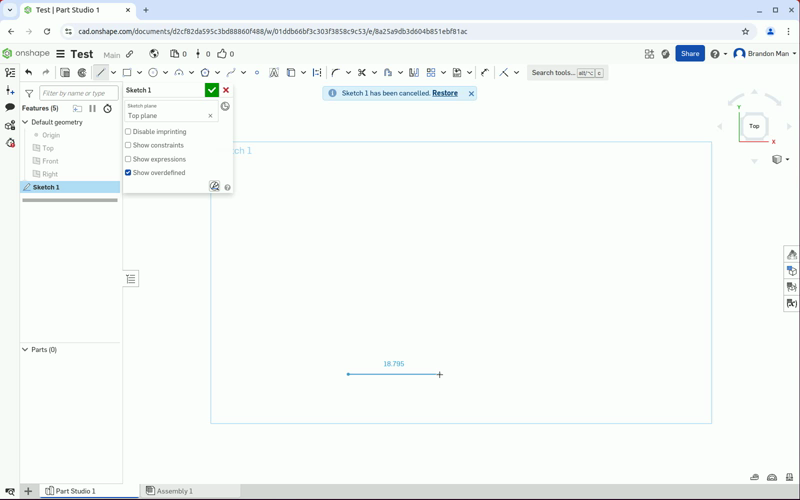
key_up(shift)
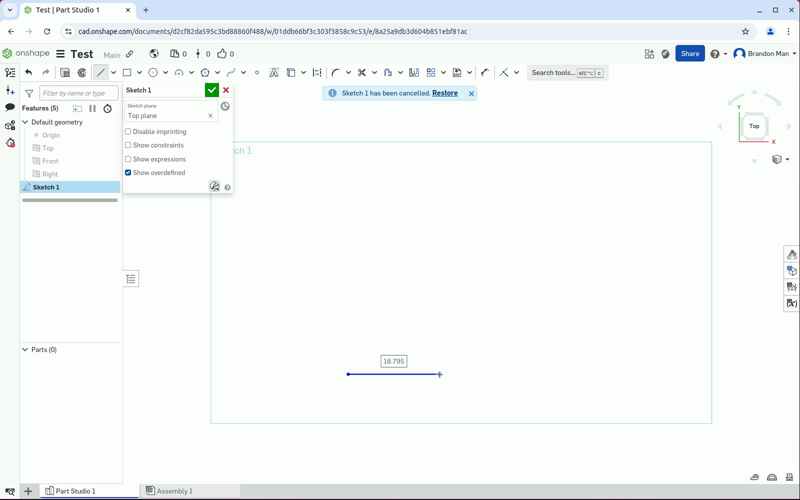
key_down(shift)
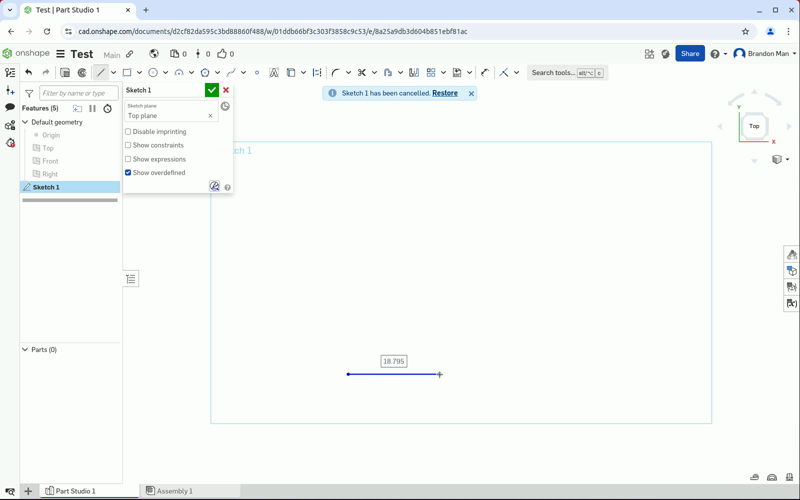
mouse_move(439, 282)
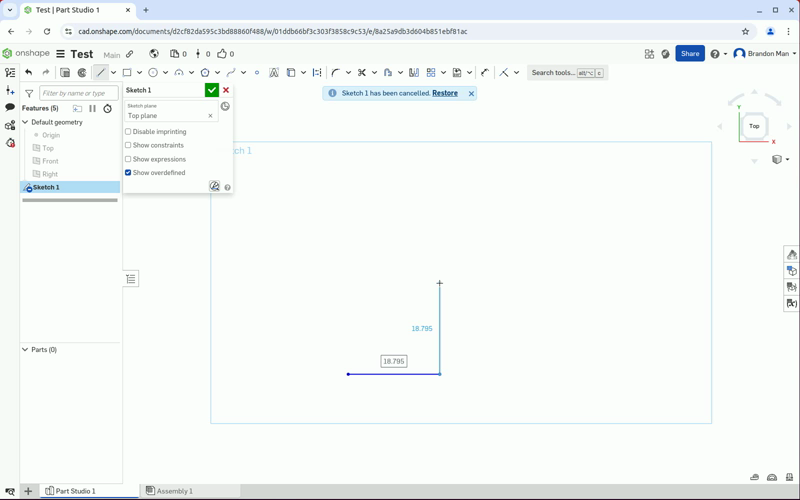
click(439, 282)
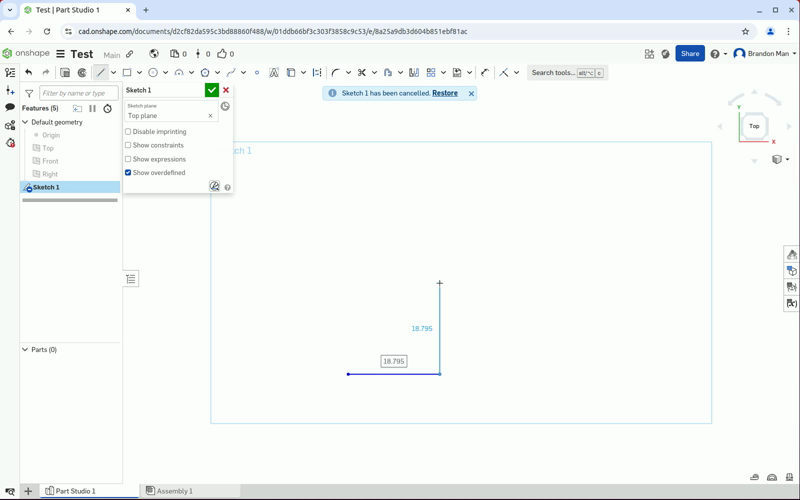
key_up(shift)
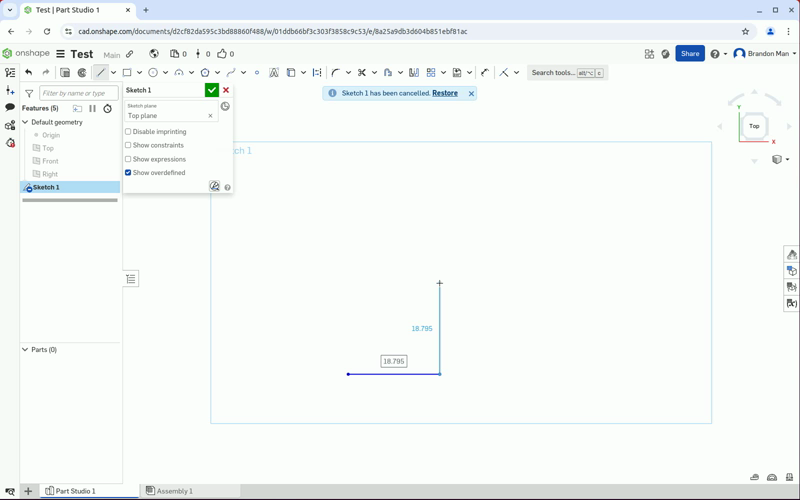
key_down(shift)
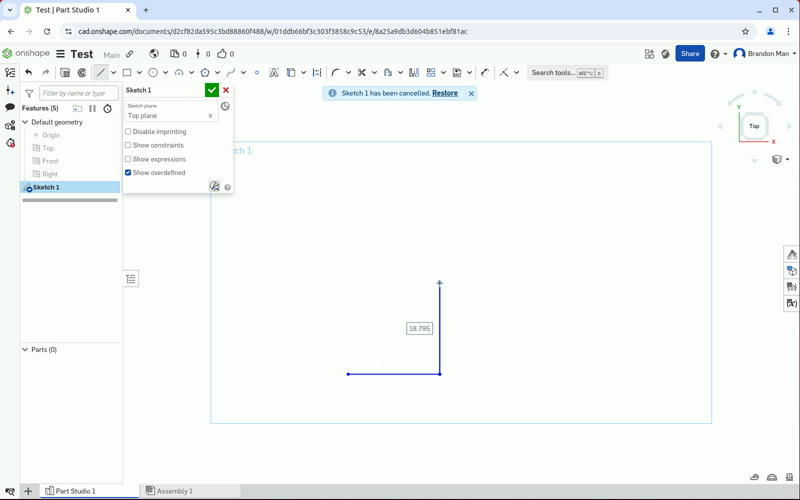
mouse_move(348, 282)
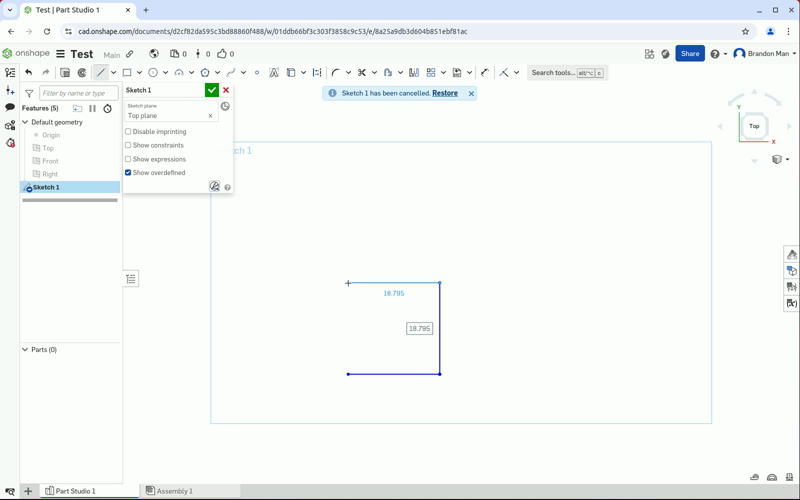
click(348, 282)
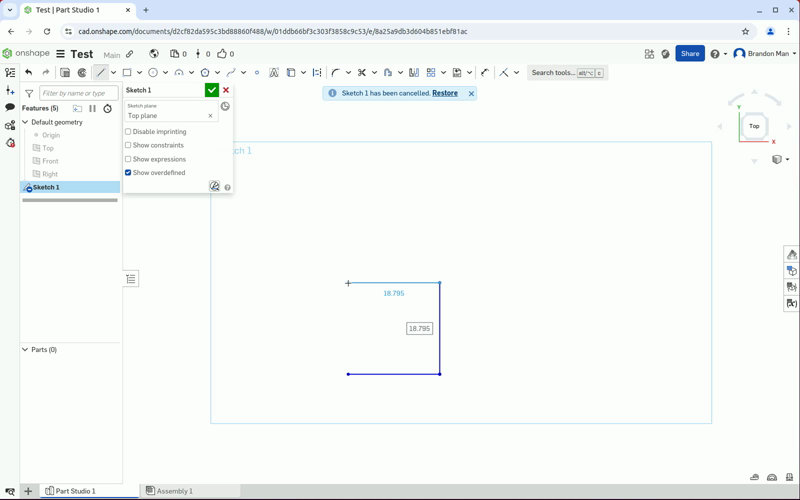
key_up(shift)
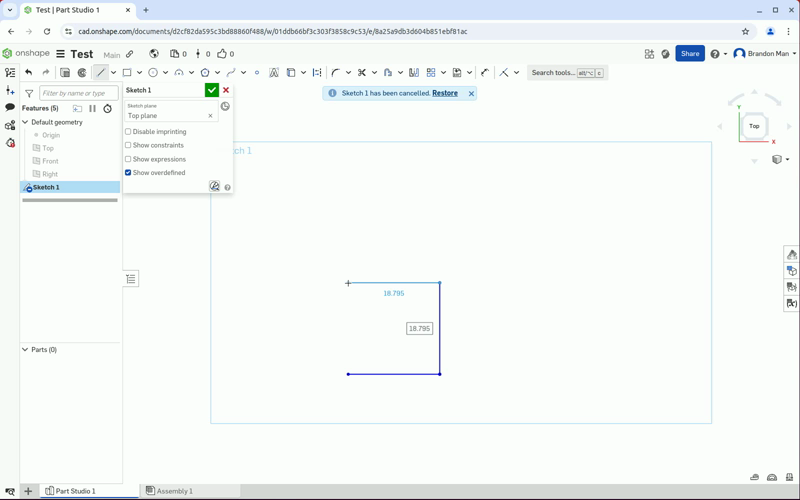
key_down(shift)
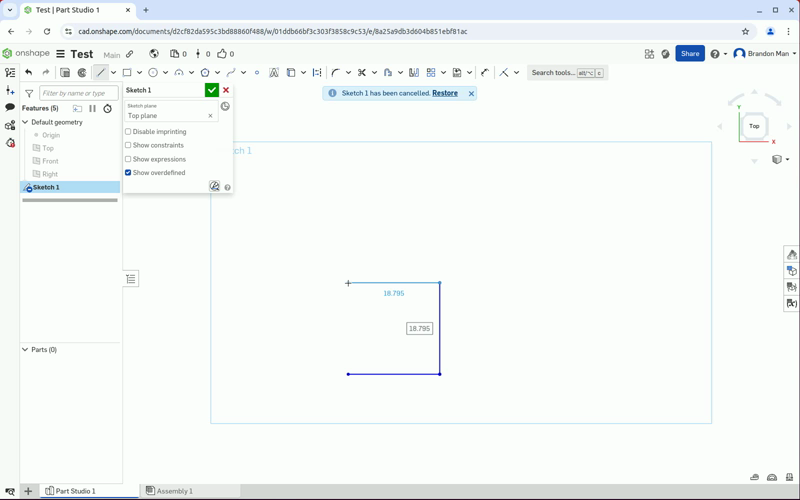
mouse_move(348, 374)
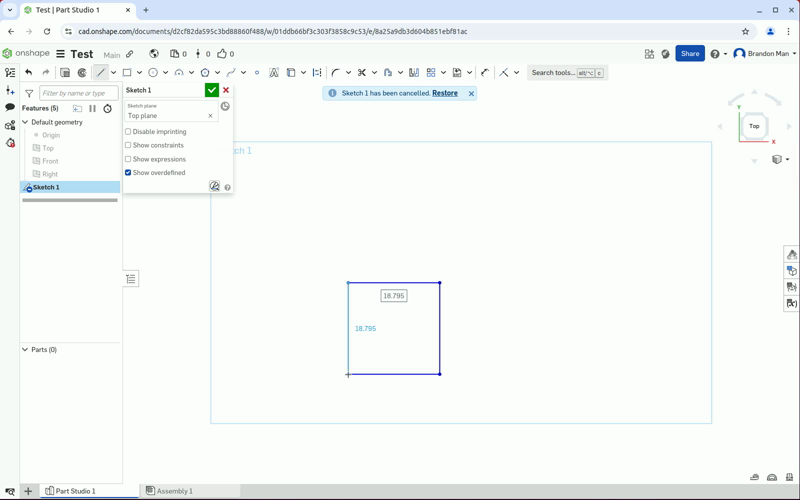
key_up(shift)
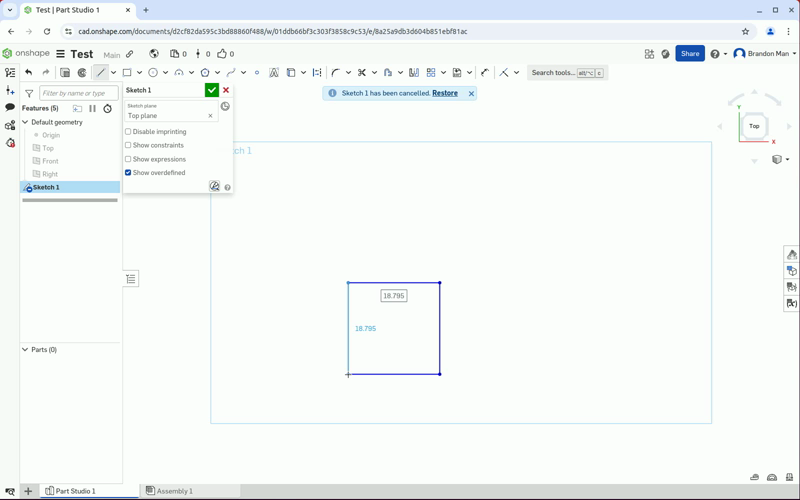
click(348, 374)
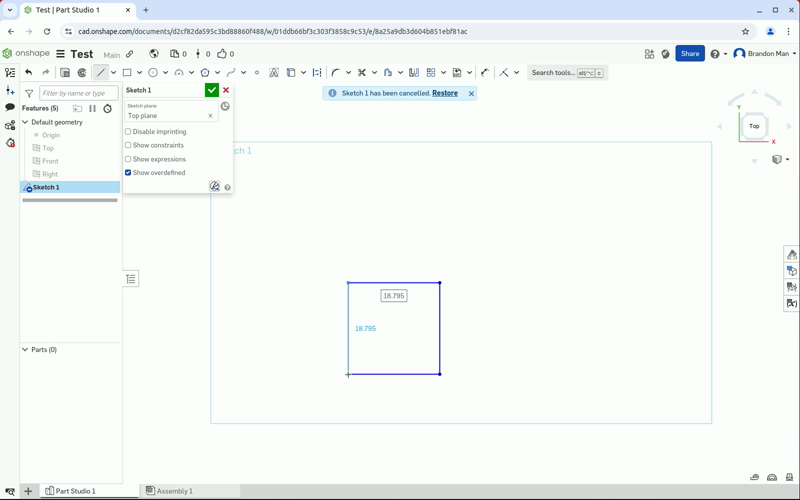
key(esc)
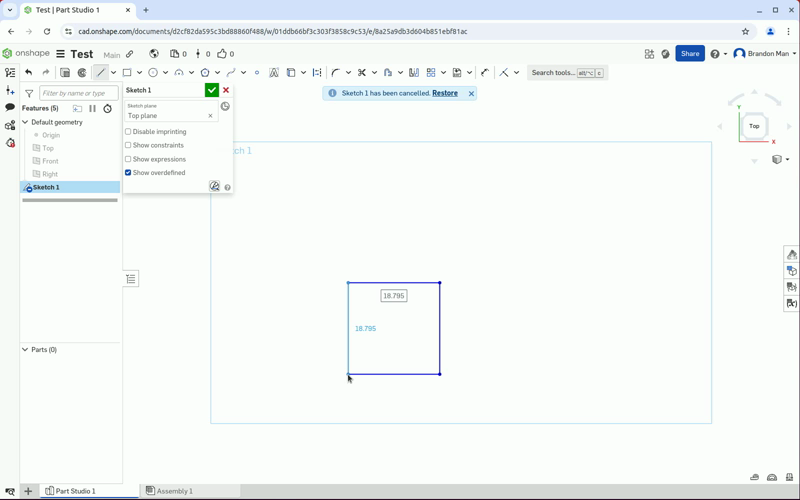
key(c)
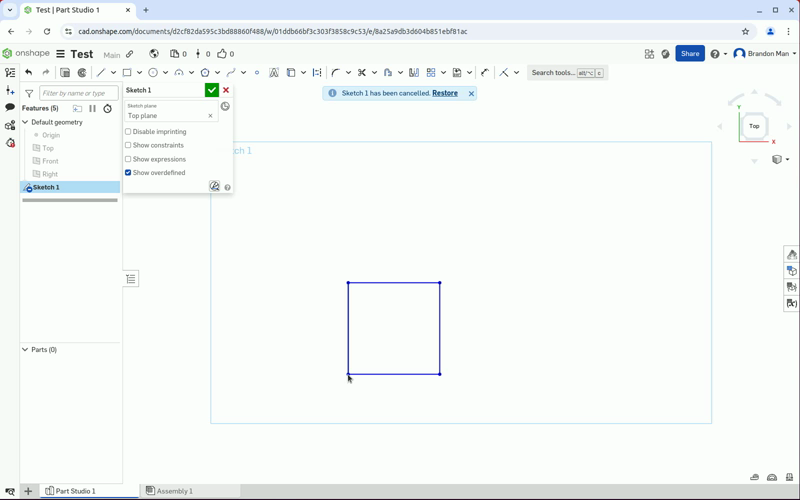
key_down(shift)
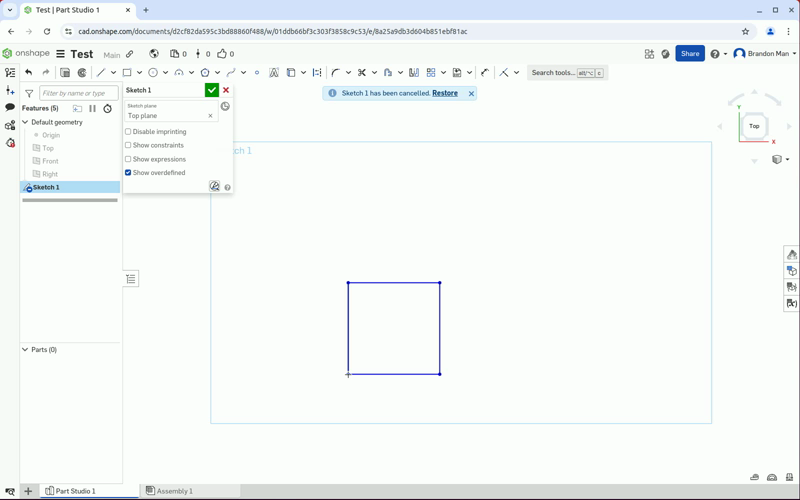
mouse_move(394, 327)
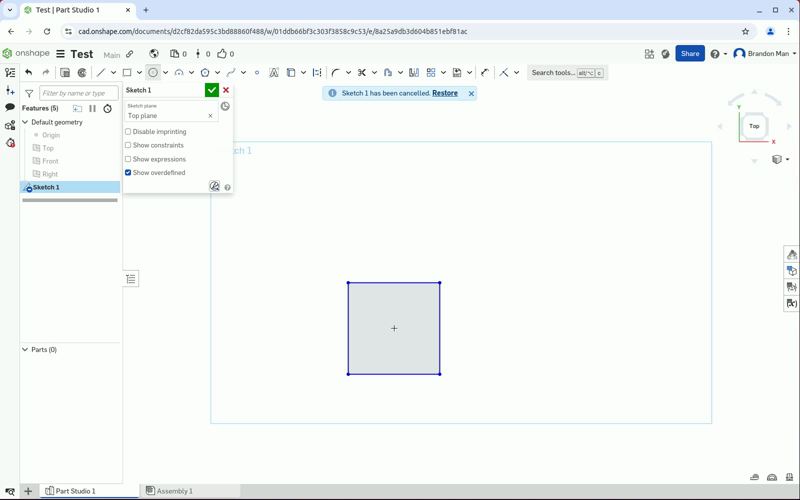
click(394, 327)
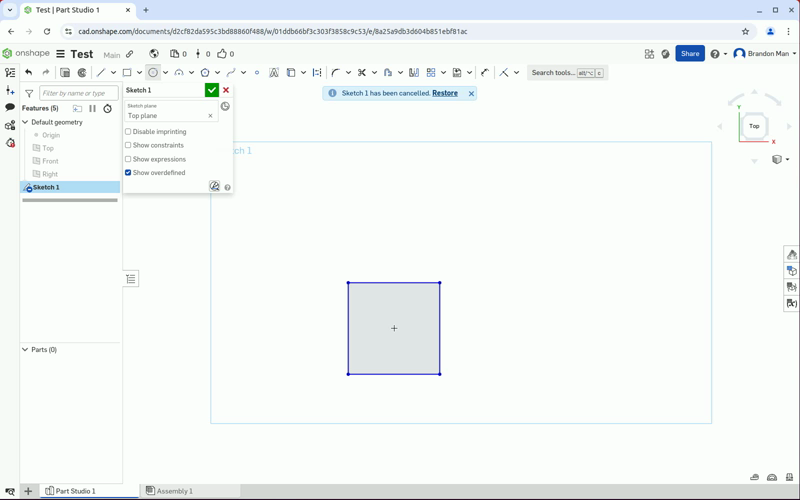
key_up(shift)
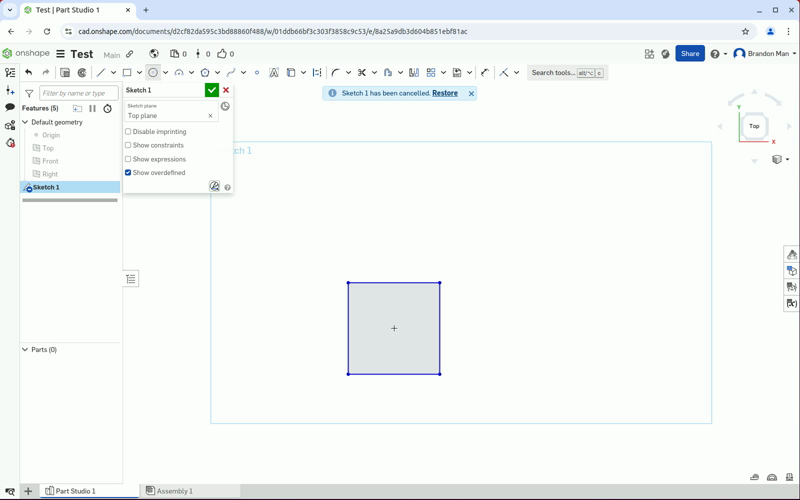
mouse_move(406, 327)
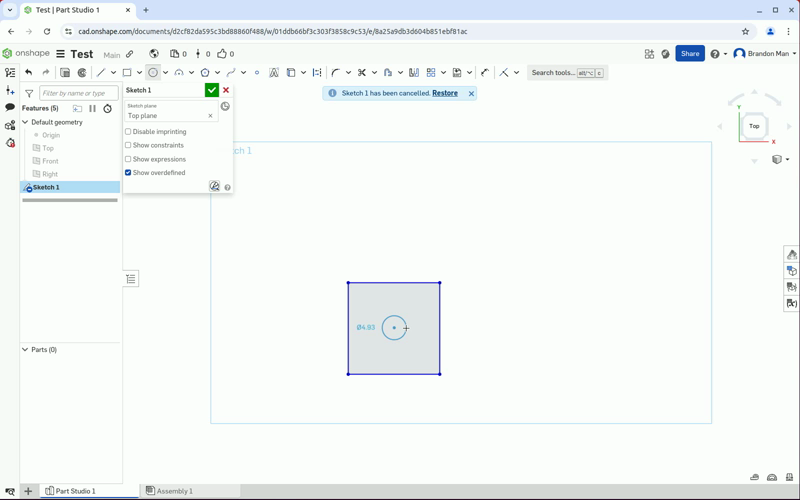
click(406, 327)
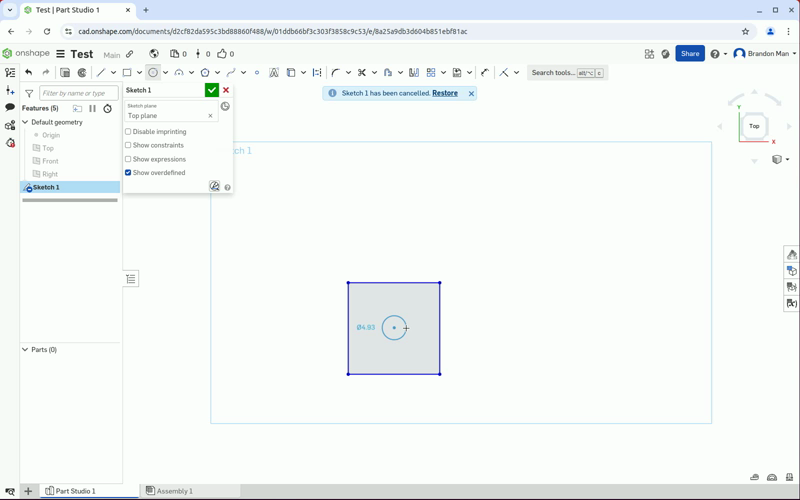
key(esc)
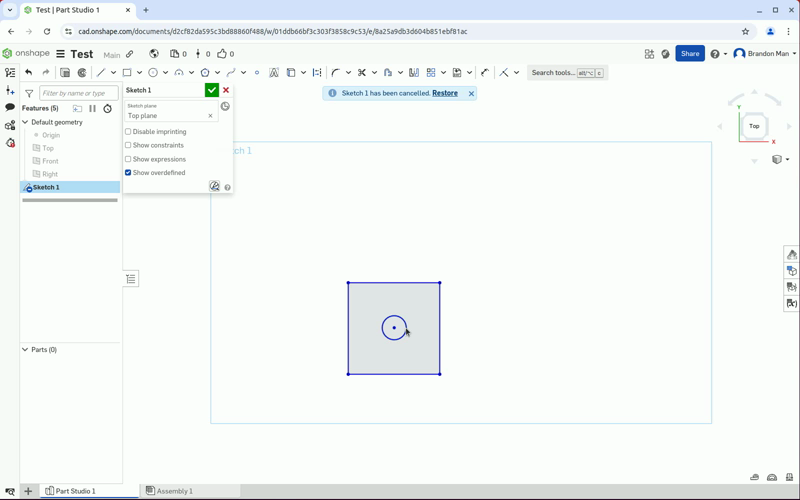
mouse_move(409, 340)
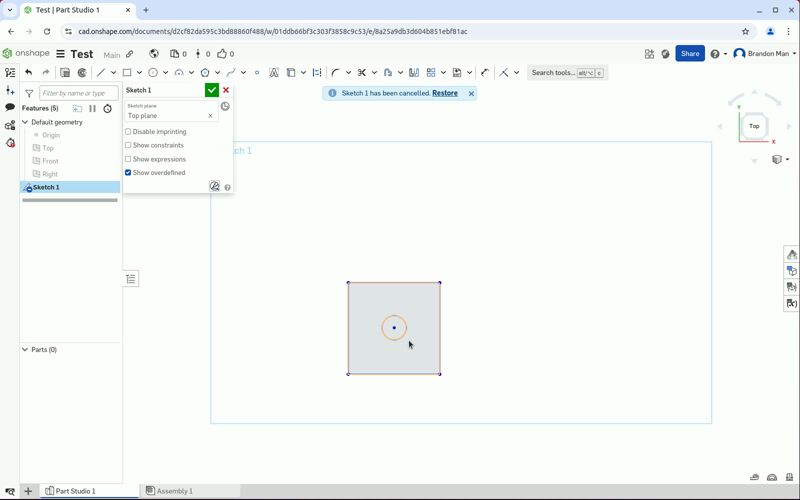
click(409, 340)
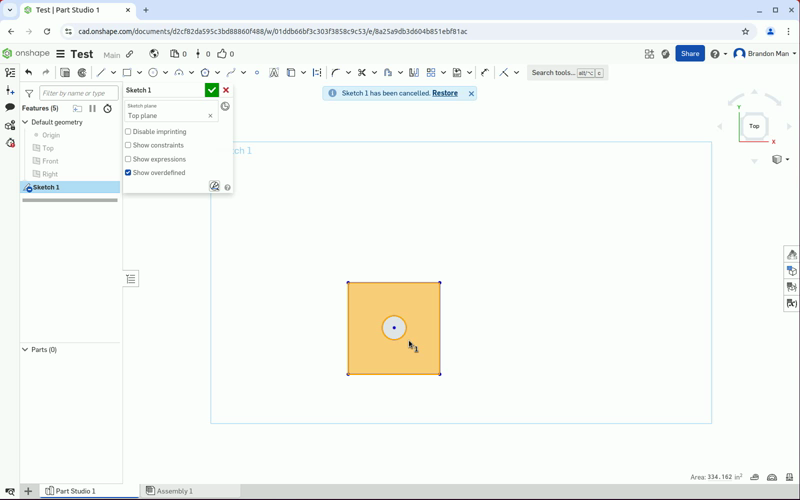
mouse_move(73, 352)
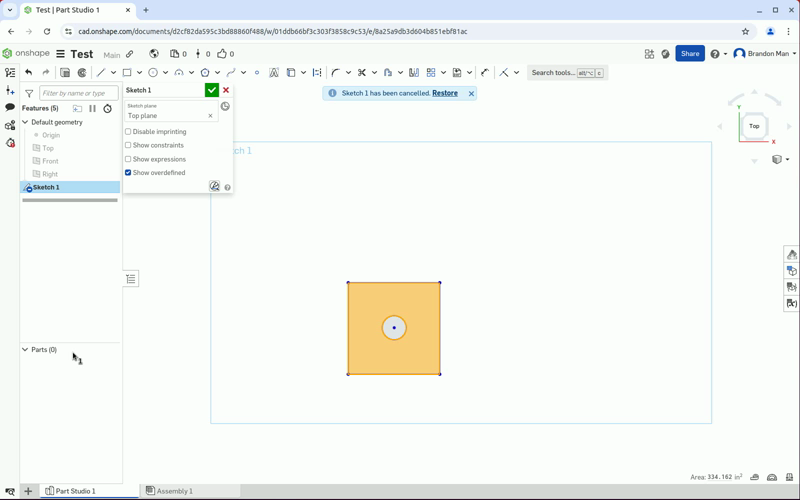
key(shift+y)
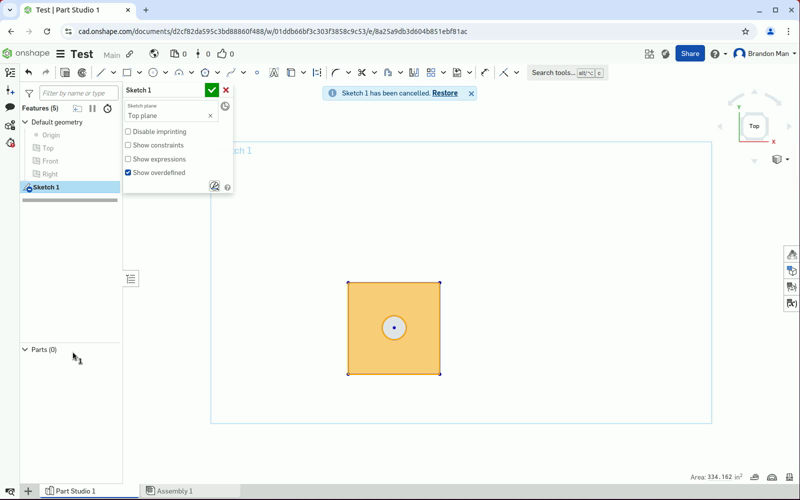
key(shift+e)
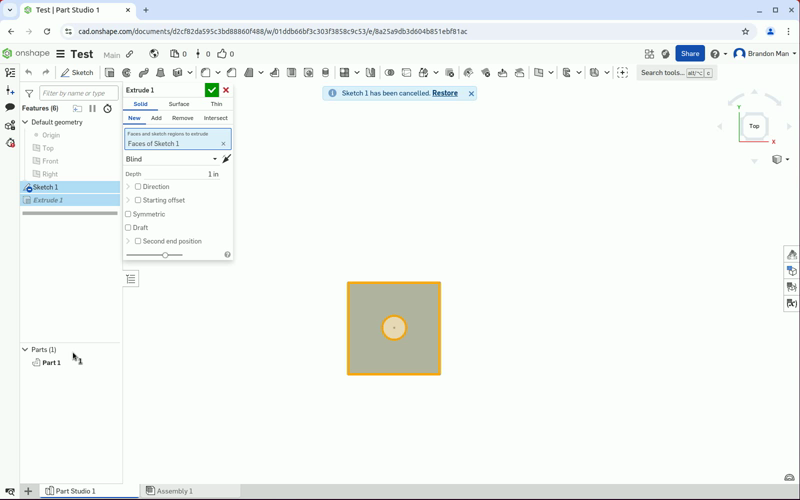
mouse_move(143, 106)
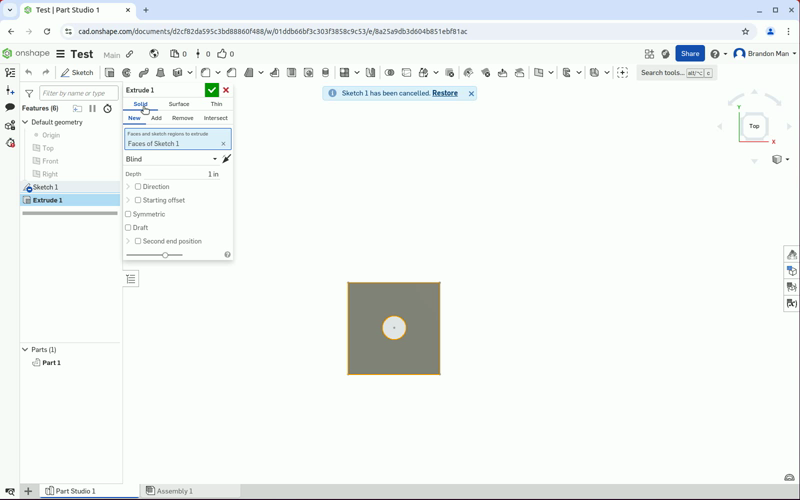
click(143, 106)
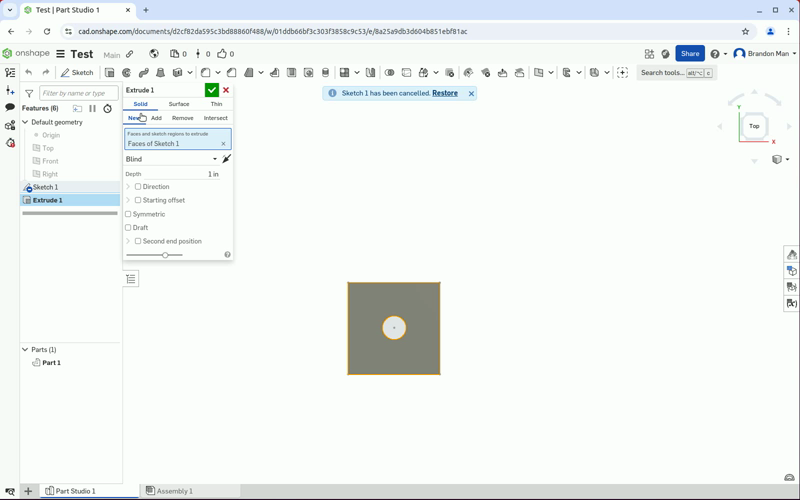
mouse_move(137, 120)
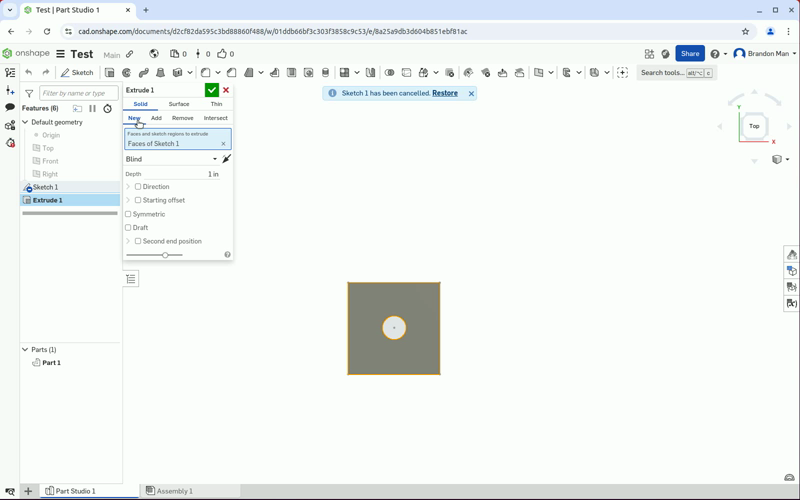
click(137, 120)
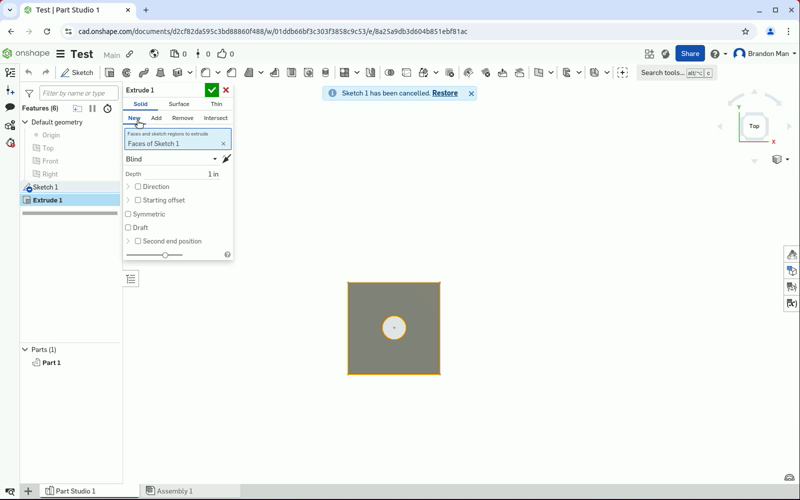
key(tab, 4)
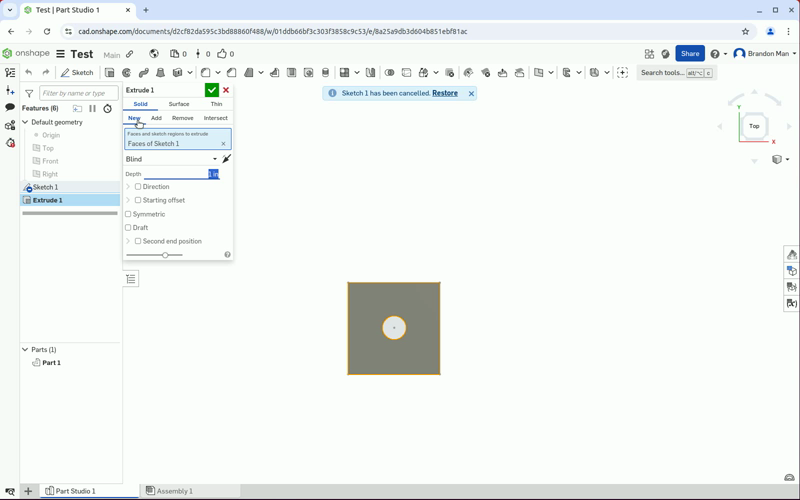
text(4.814)
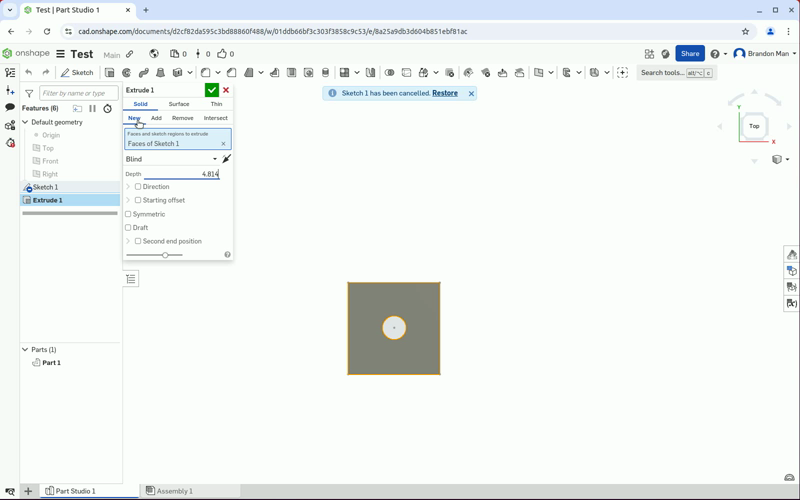
key(enter)
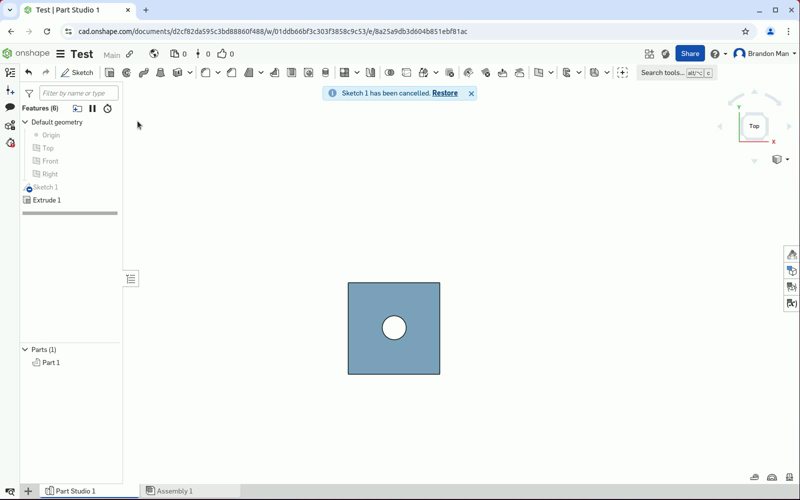
key(shift+h)
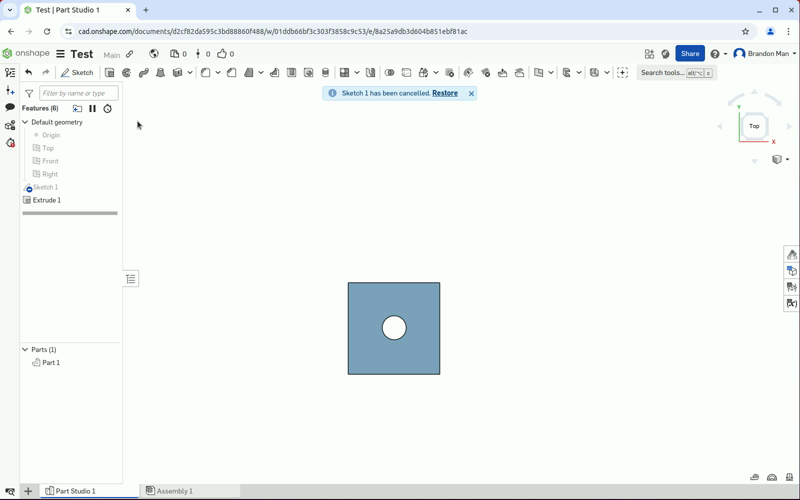
key(shift+h)
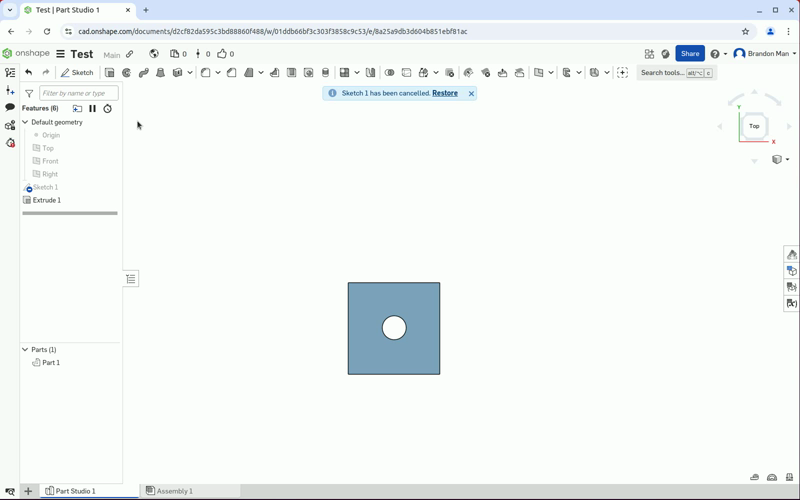
mouse_move(73, 189)
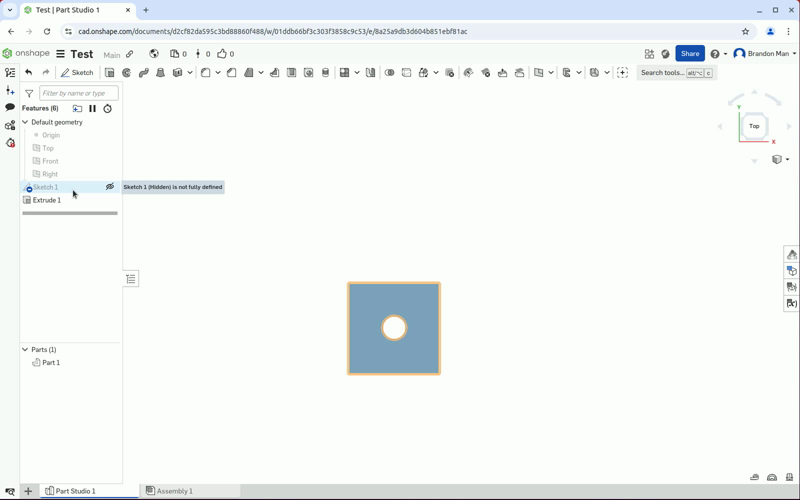
click(73, 189)
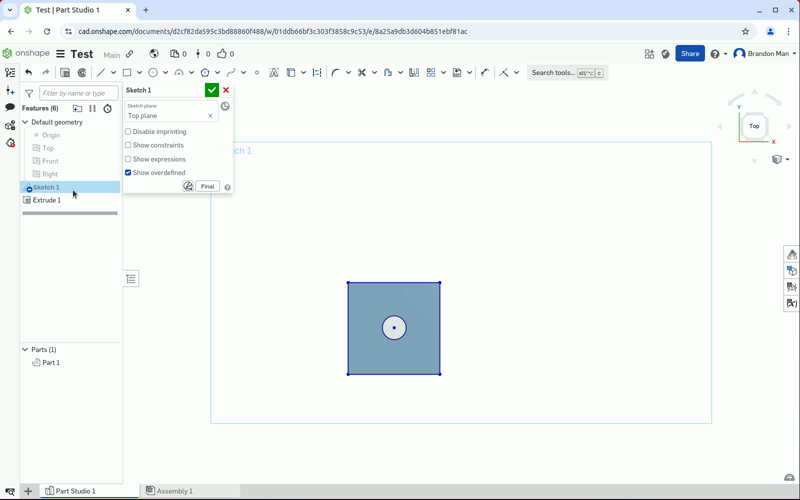
mouse_move(229, 92)
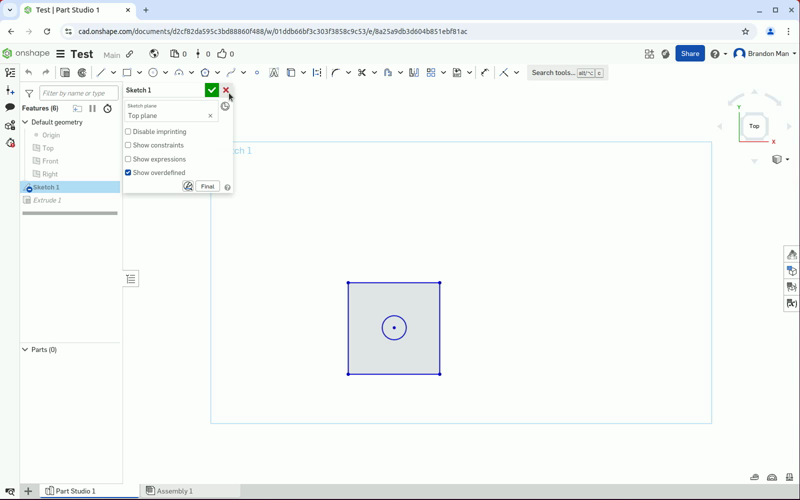
click(229, 92)
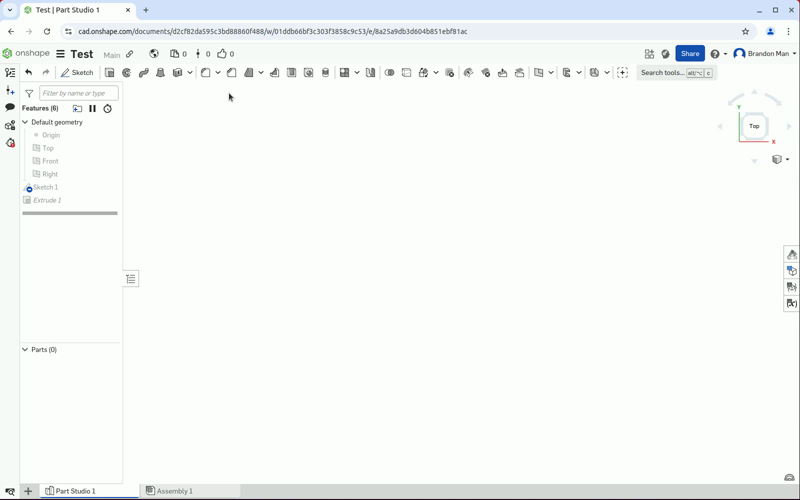
mouse_move(73, 352)
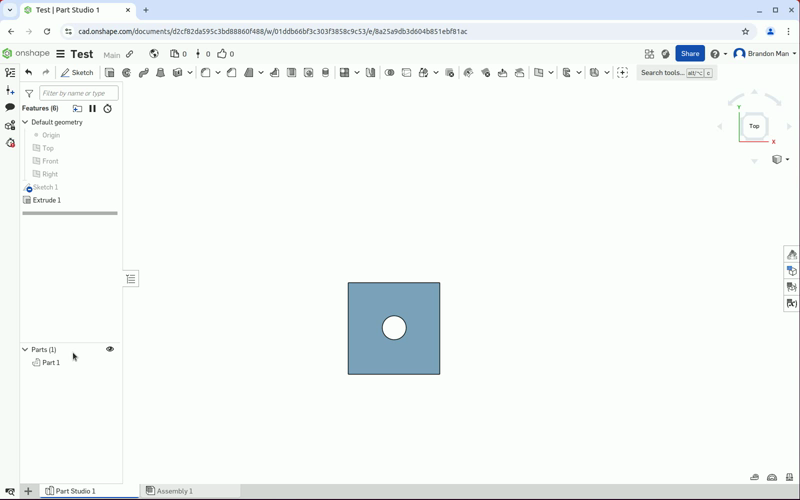
key(y)
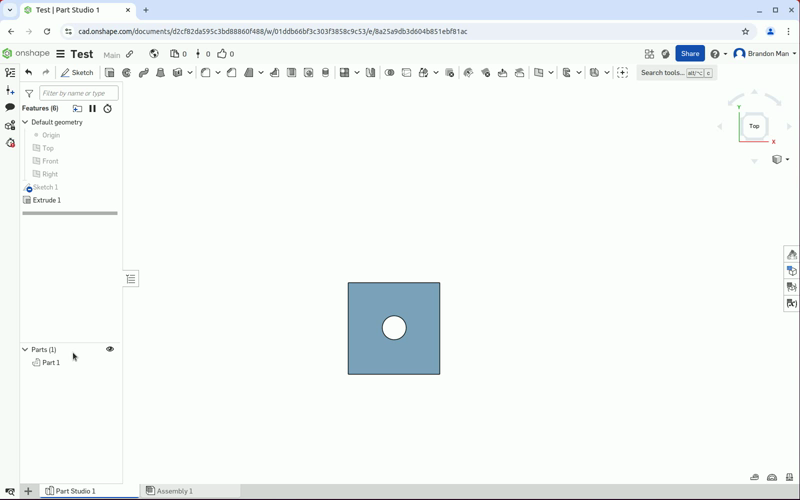
key(shift+p)
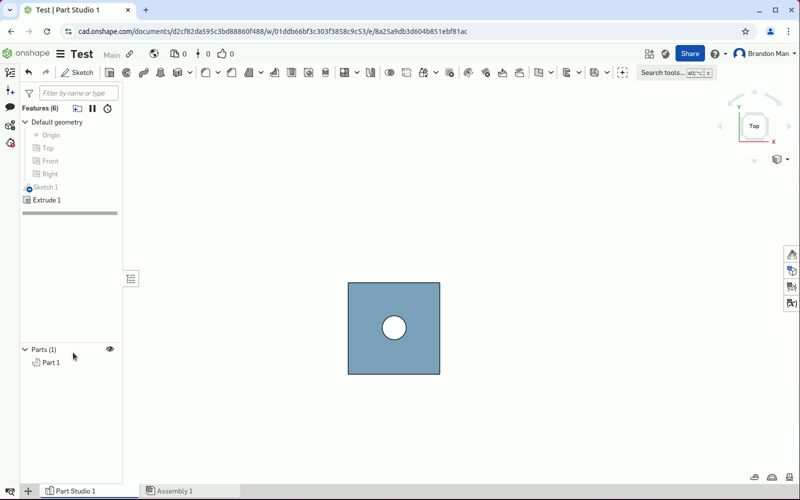
key(space)
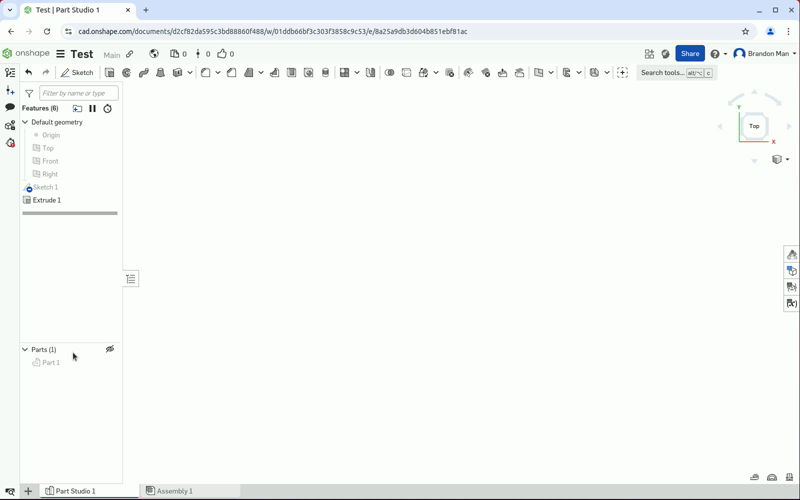
key_down(shift)
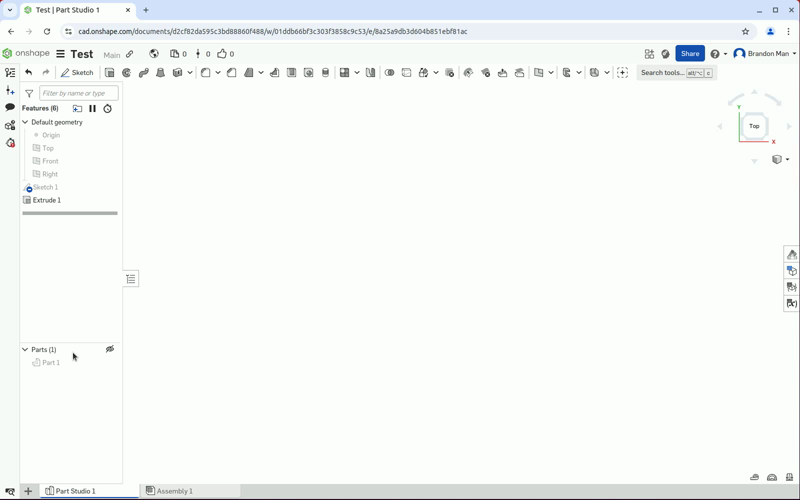
key(up)
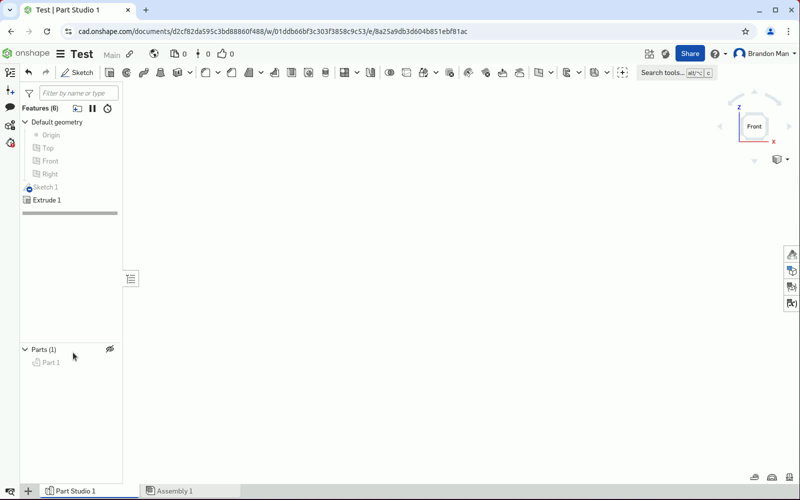
key_up(shift)
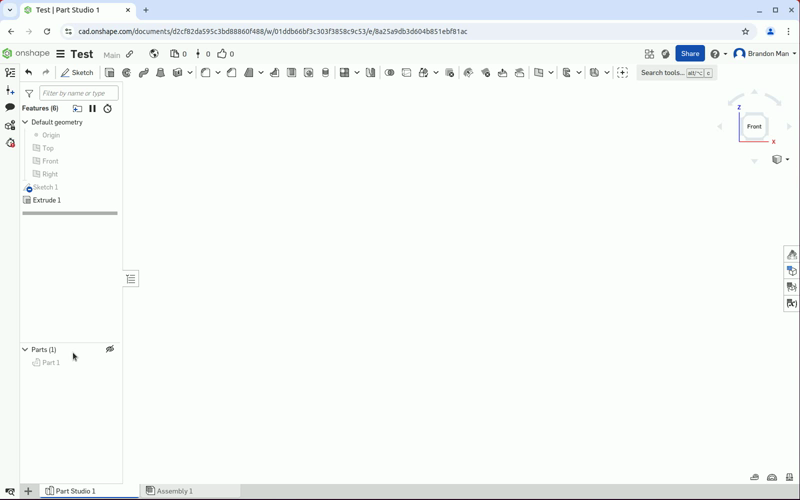
mouse_move(73, 352)
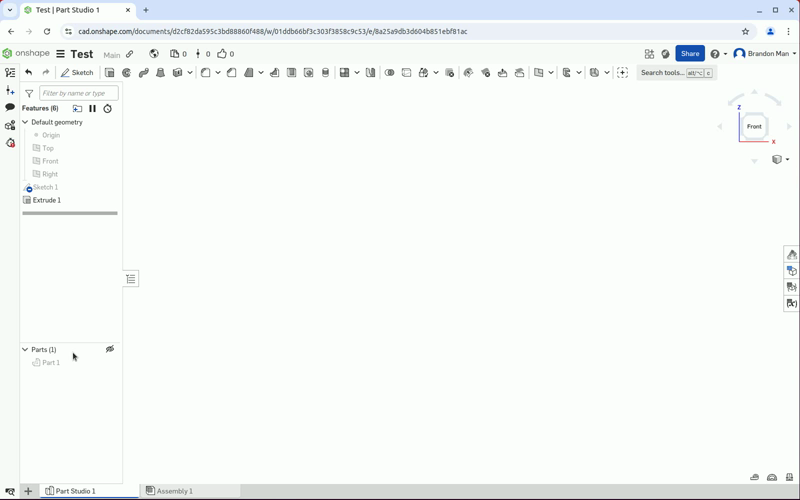
key(shift+y)
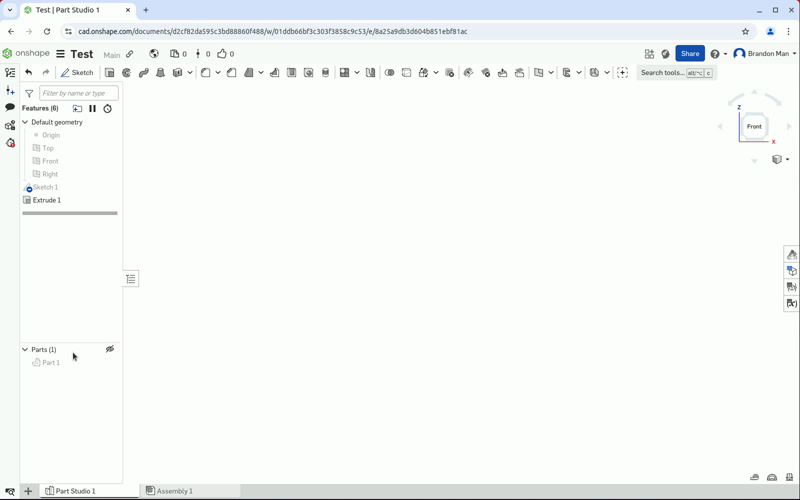
key(shift+s)
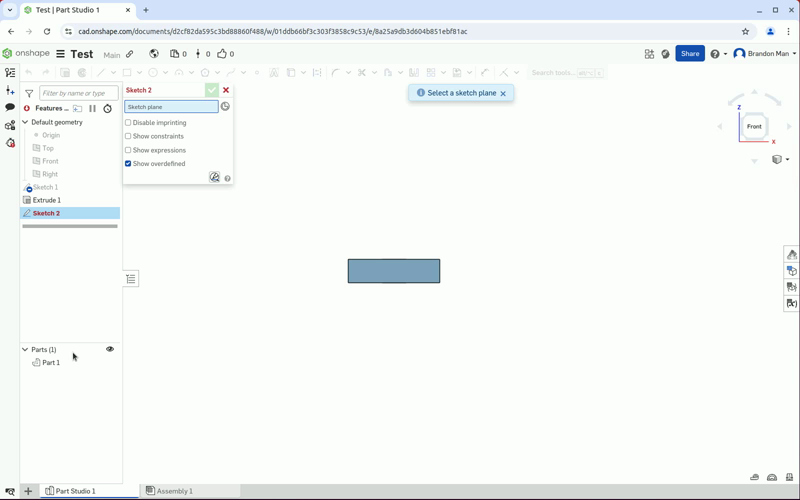
mouse_move(73, 163)
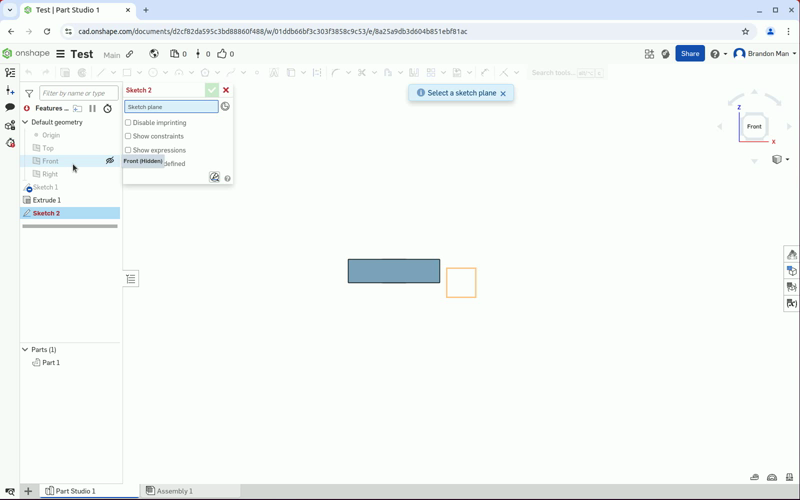
click(73, 163)
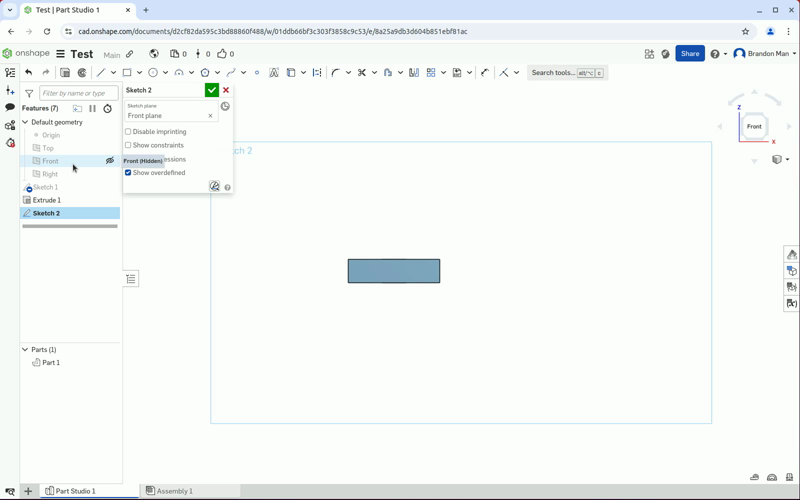
mouse_move(73, 352)
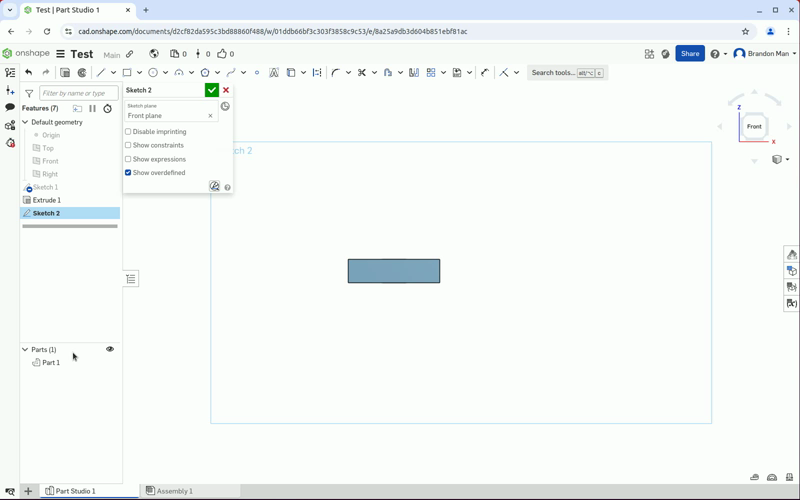
key(y)
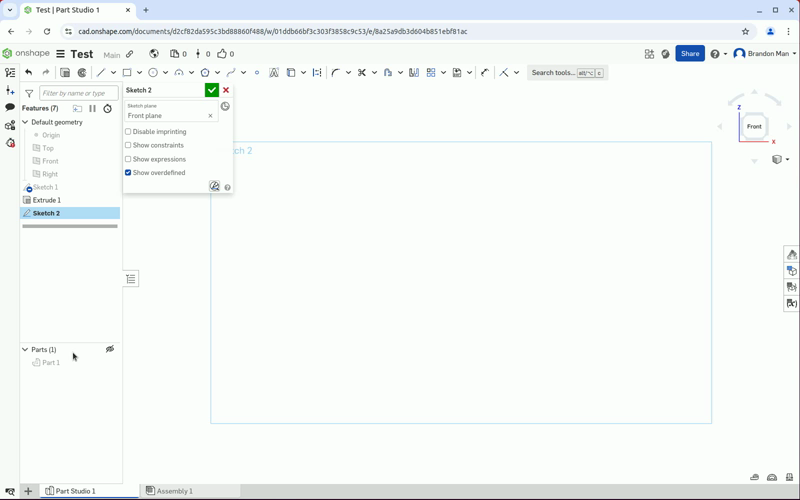
key(l)
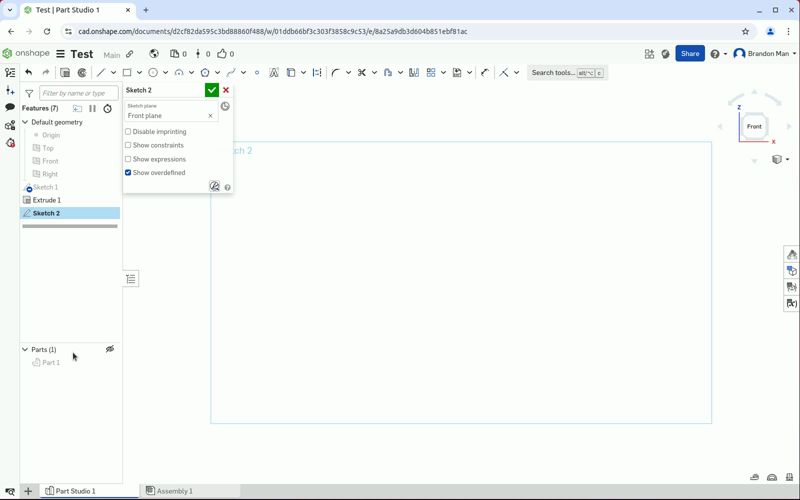
key_down(shift)
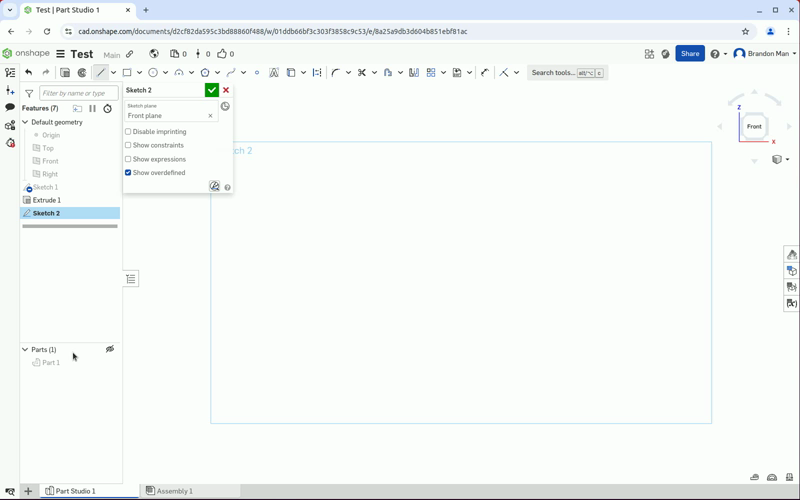
mouse_move(348, 282)
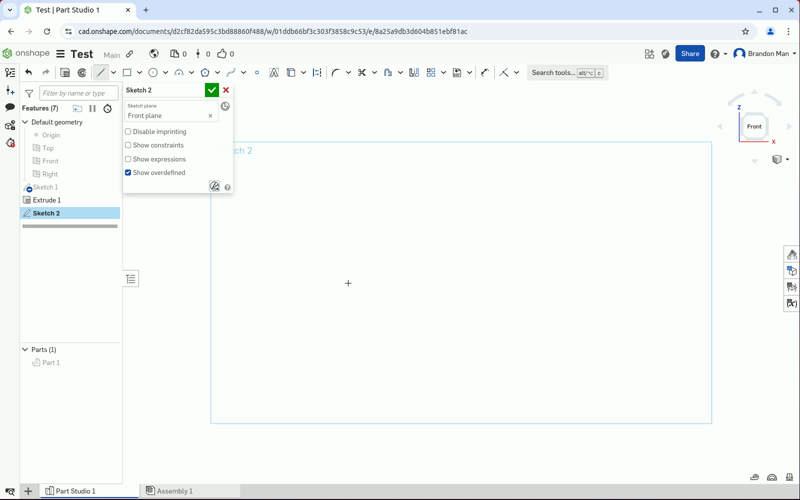
click(348, 282)
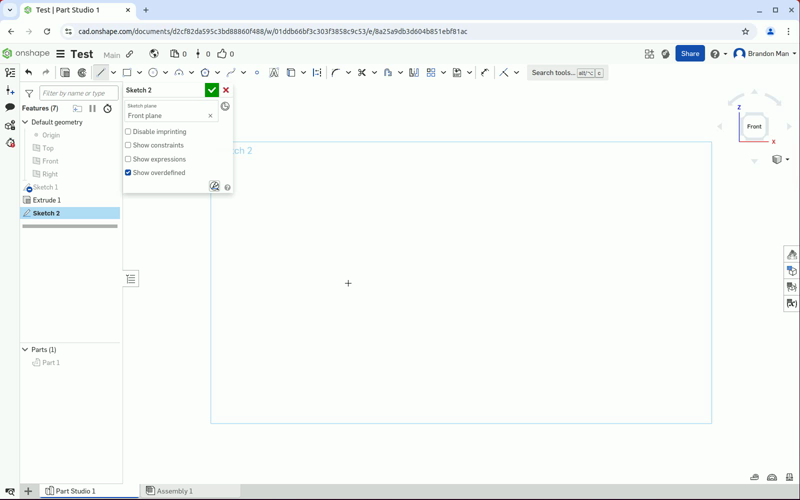
key_up(shift)
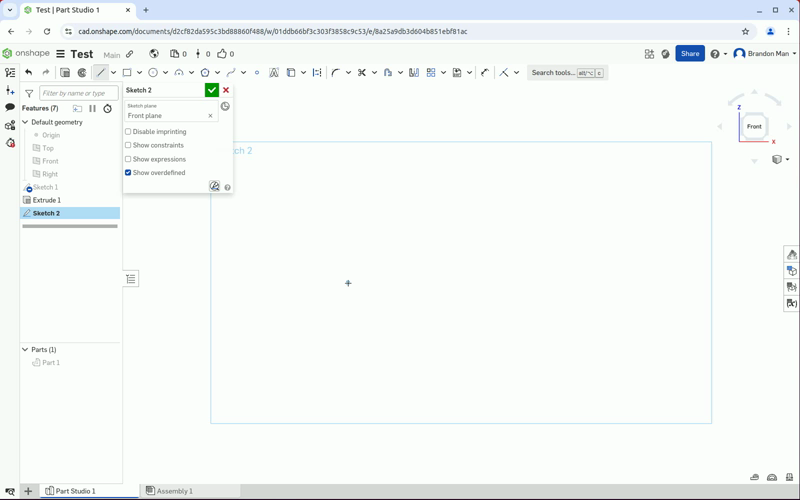
key_down(shift)
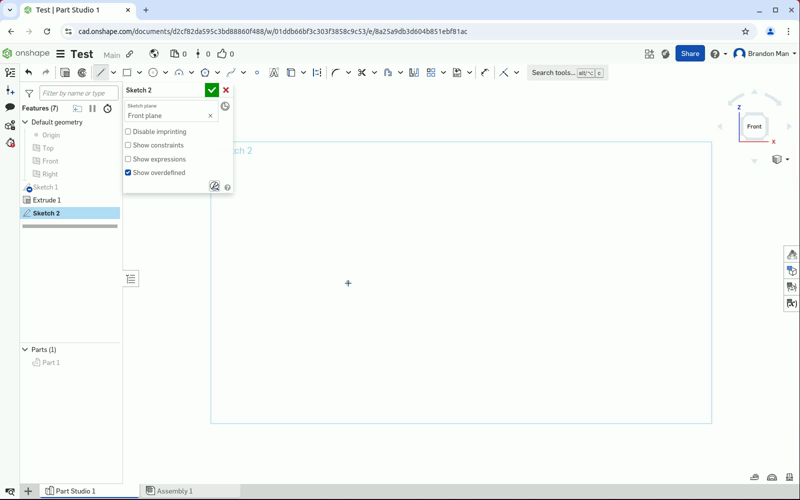
mouse_move(439, 282)
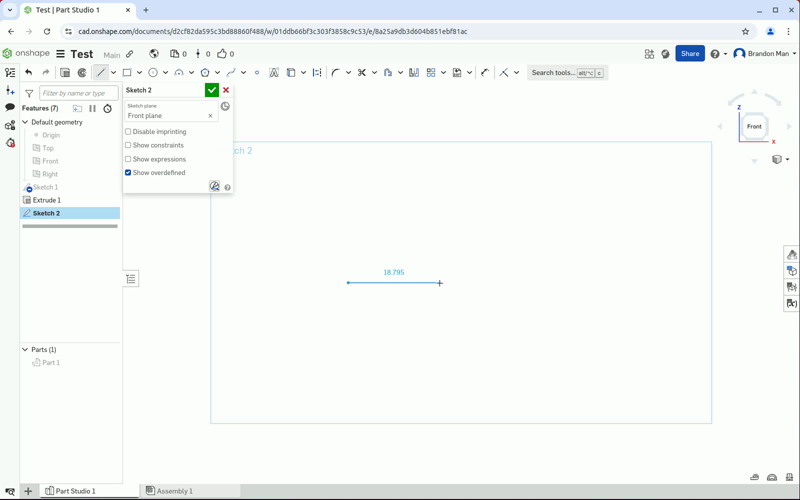
click(439, 282)
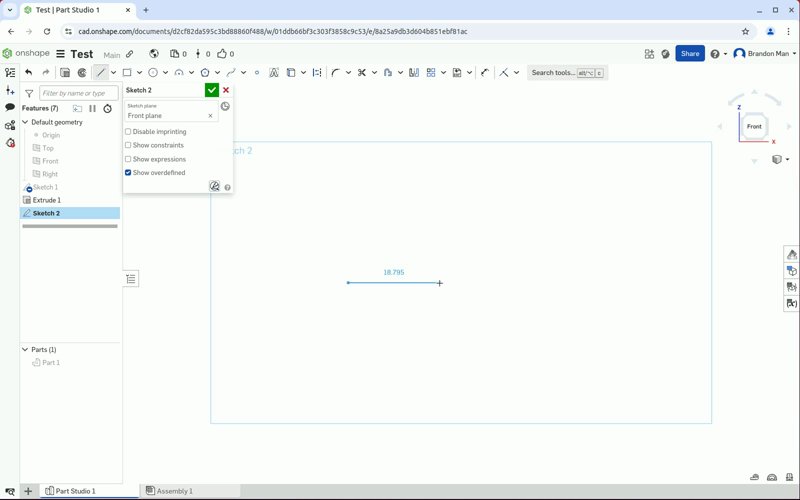
key_up(shift)
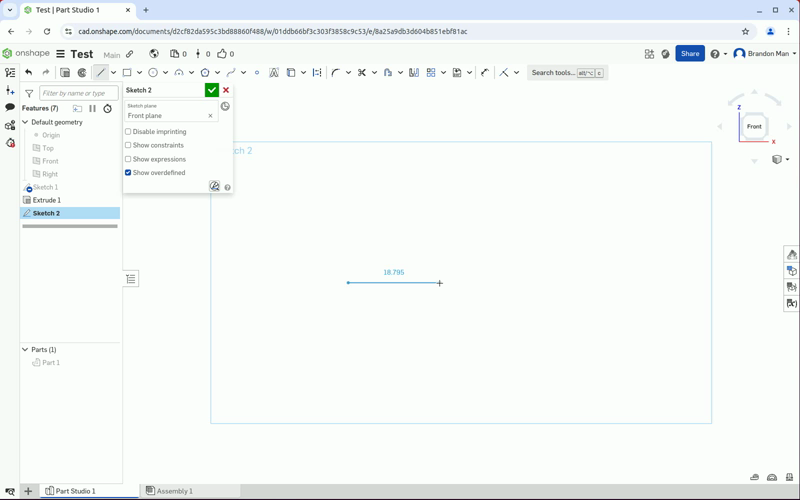
key_down(shift)
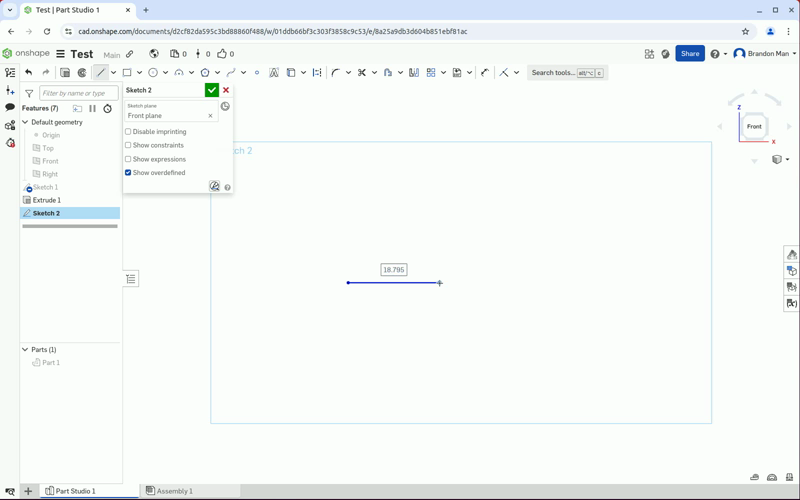
mouse_move(439, 191)
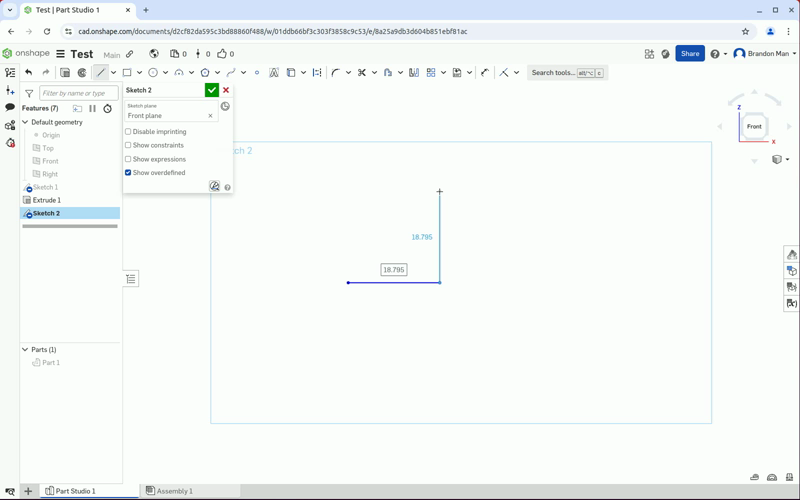
click(439, 191)
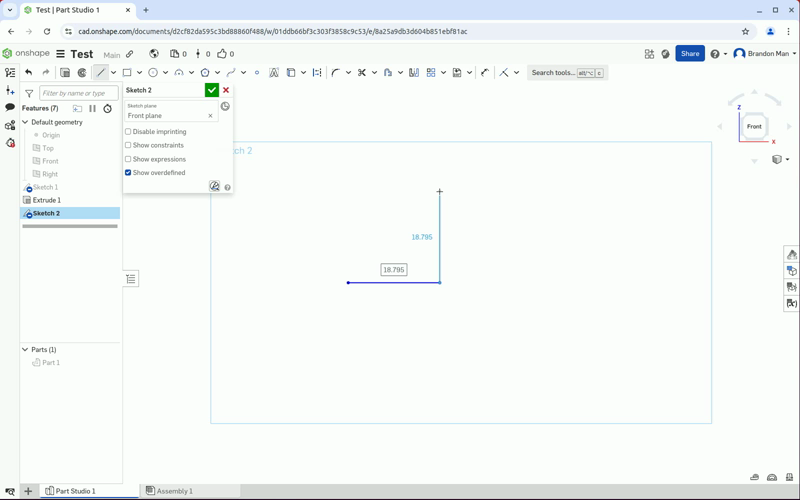
key_up(shift)
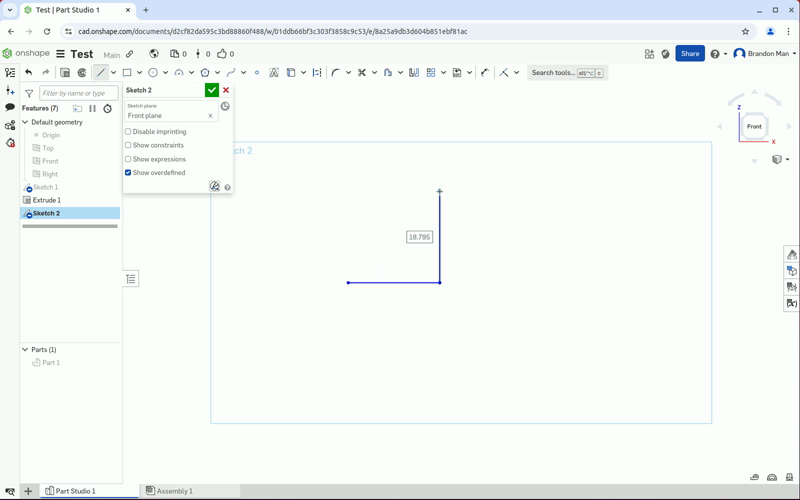
key_down(shift)
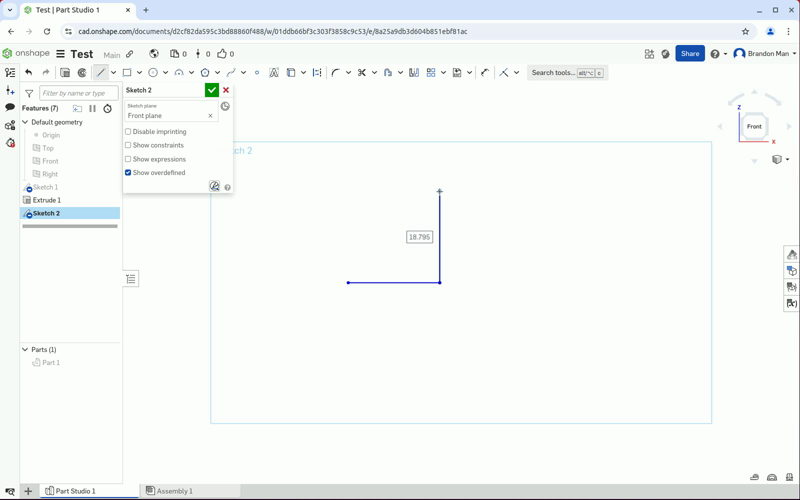
mouse_move(348, 191)
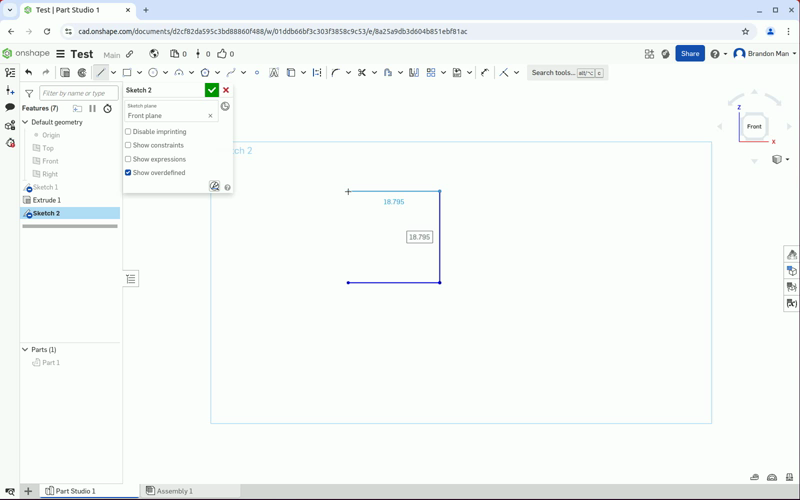
click(348, 191)
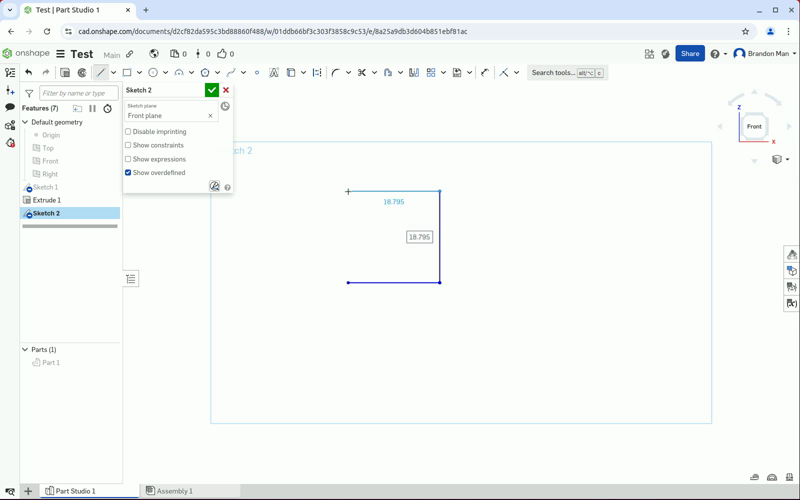
key_up(shift)
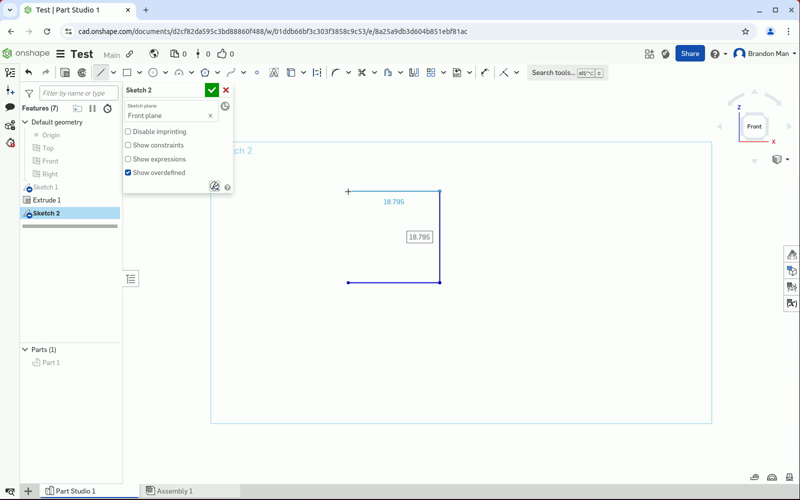
key_down(shift)
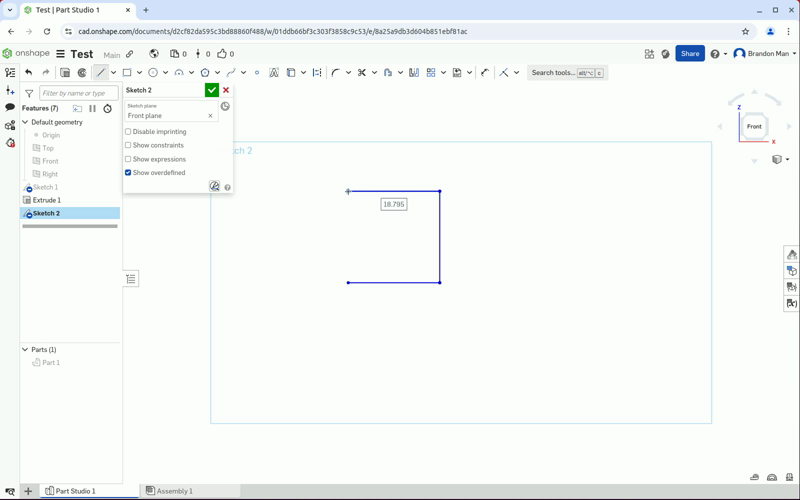
mouse_move(348, 282)
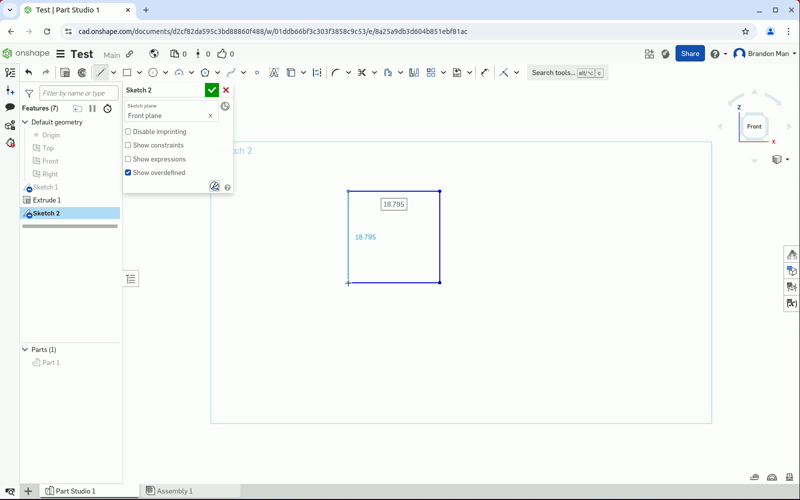
key_up(shift)
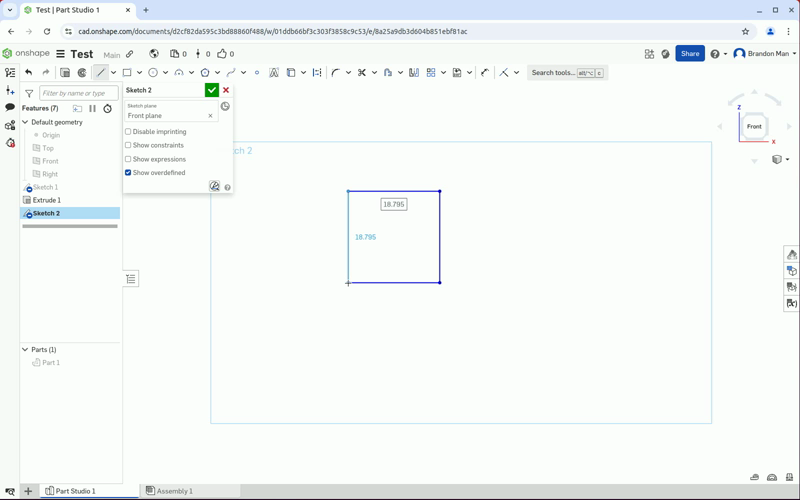
click(348, 282)
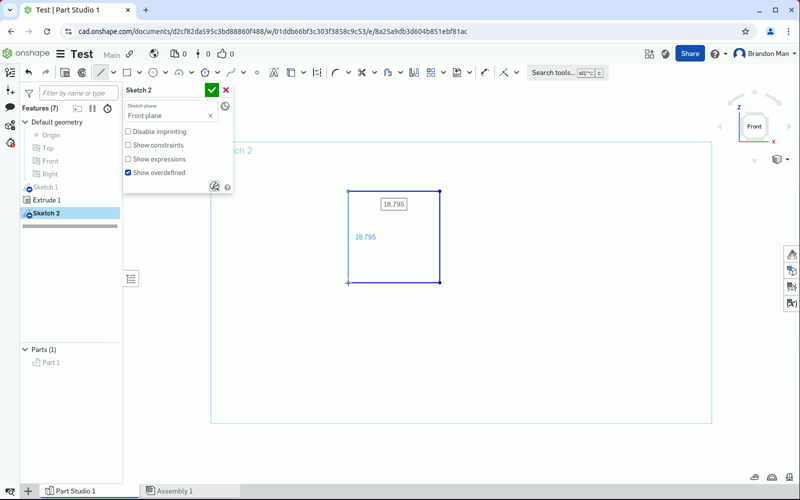
key(esc)
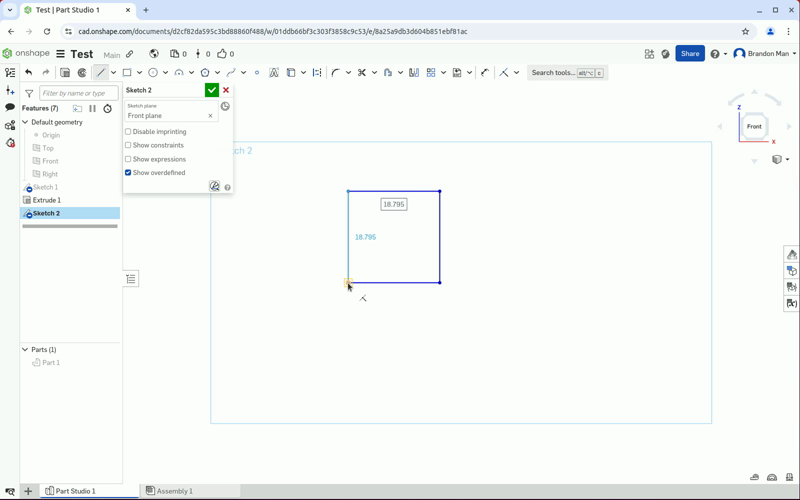
mouse_move(392, 265)
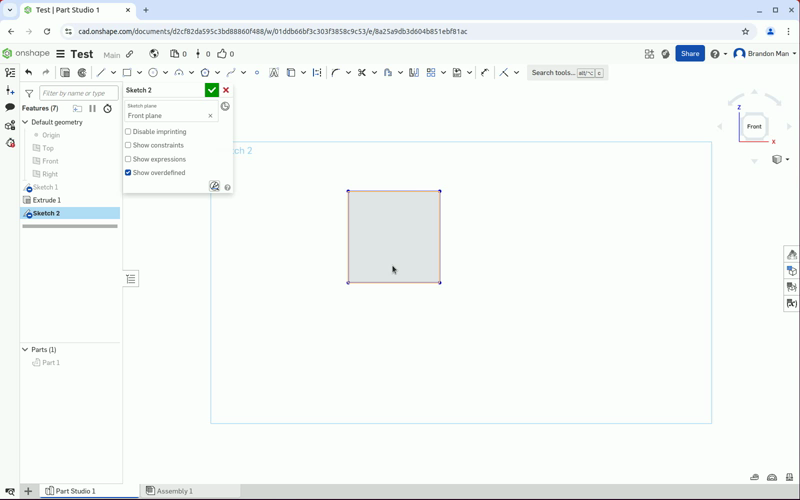
click(392, 265)
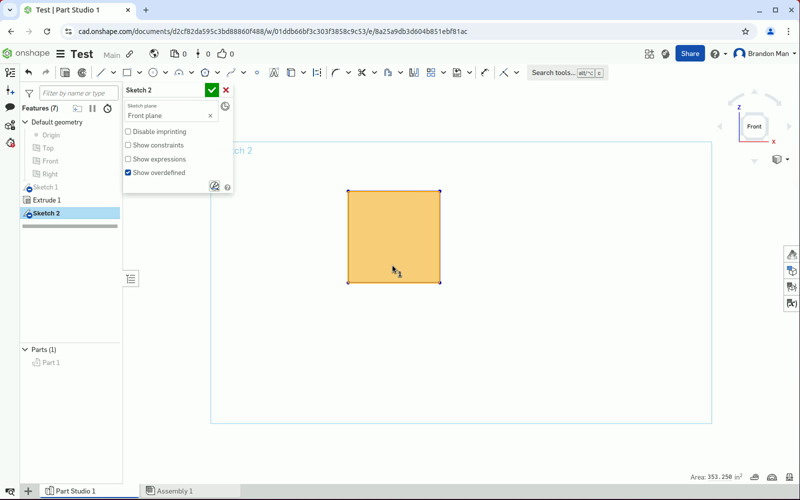
mouse_move(73, 352)
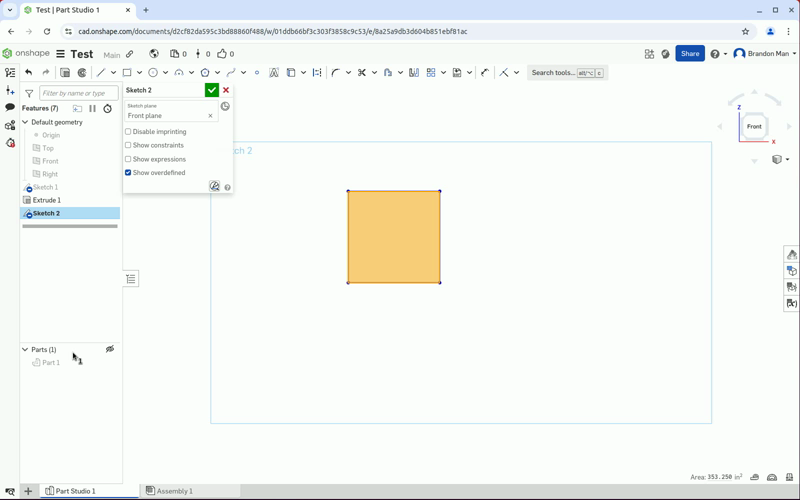
key(shift+y)
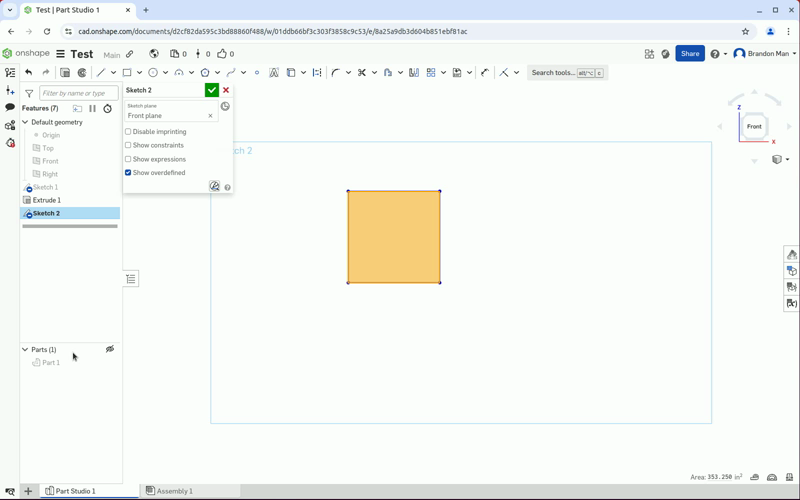
key(shift+e)
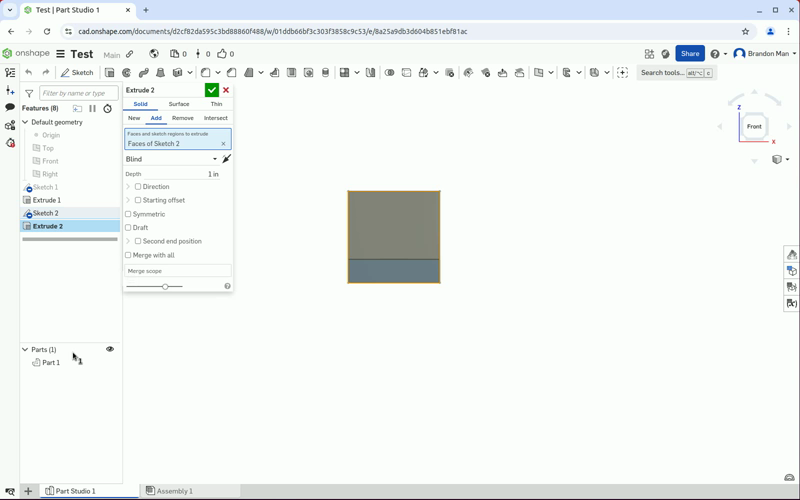
mouse_move(143, 106)
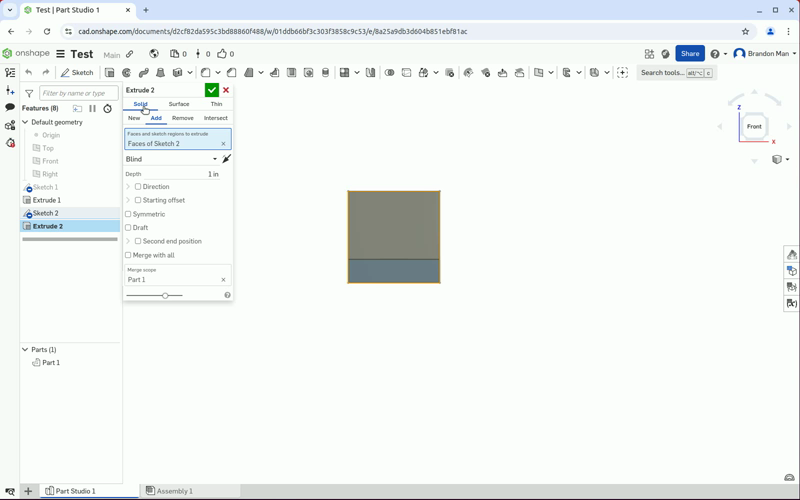
click(143, 106)
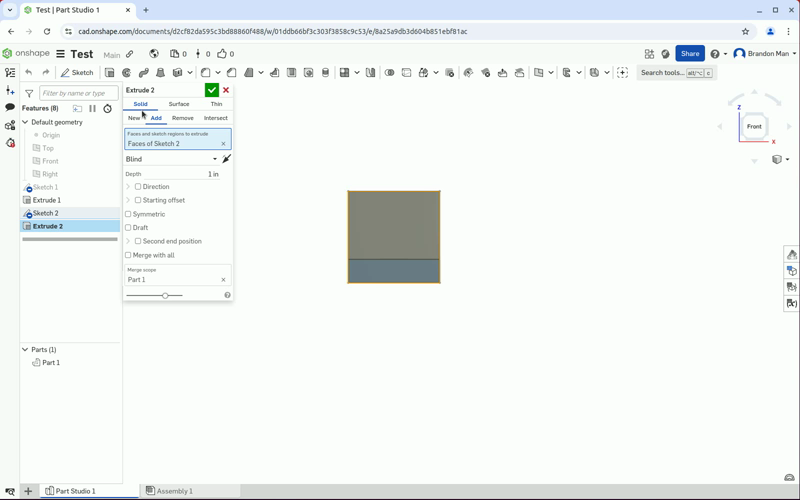
mouse_move(137, 120)
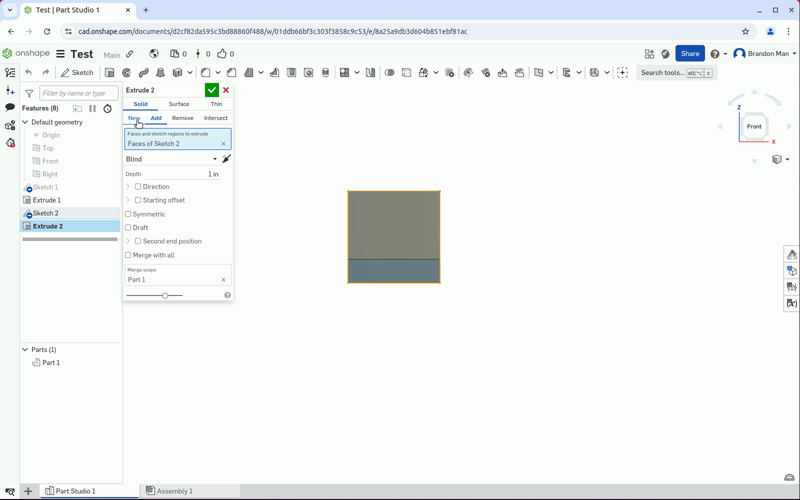
click(137, 120)
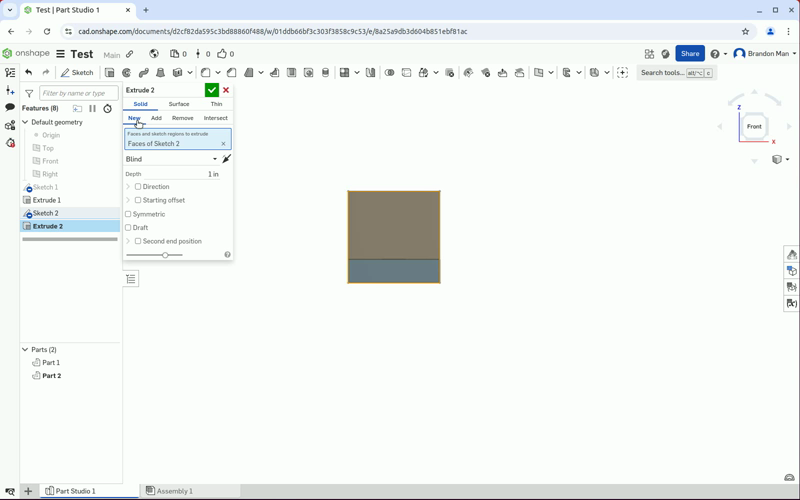
key(tab, 4)
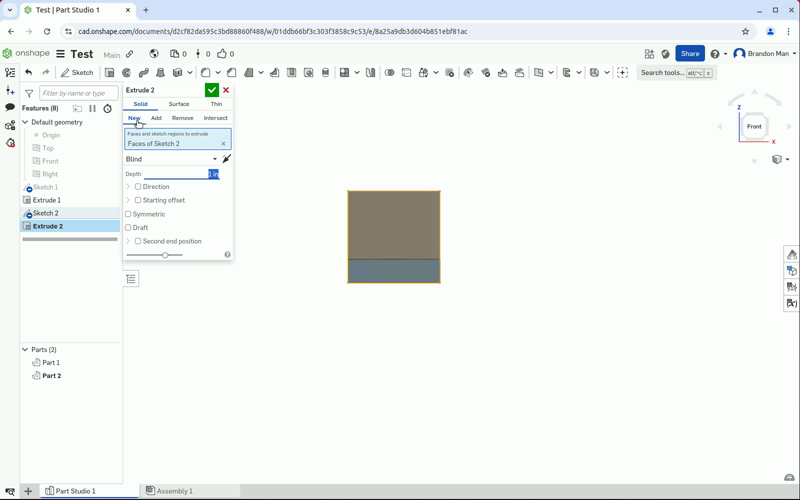
text(4.814)
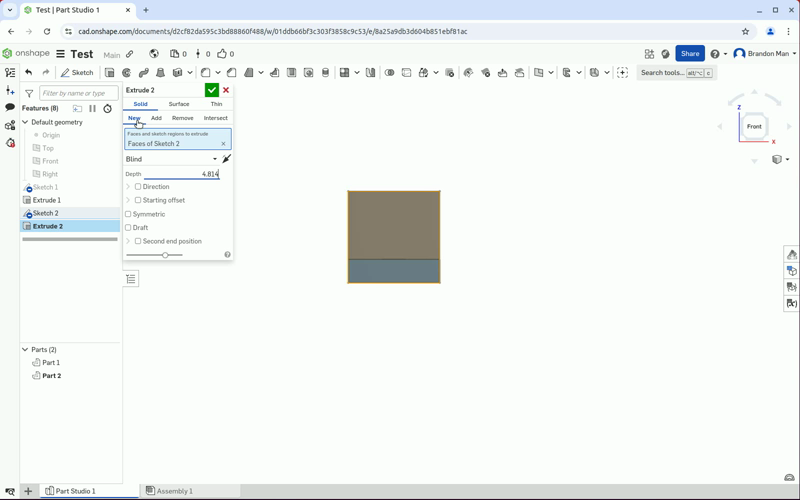
key(enter)
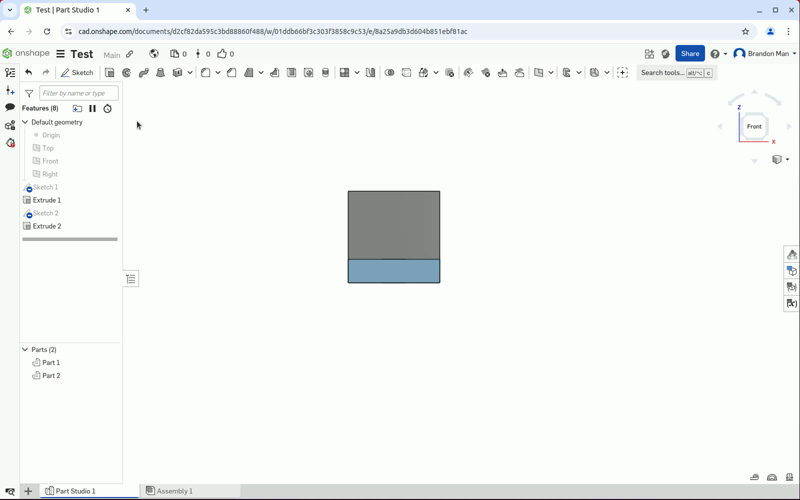
key(shift+h)
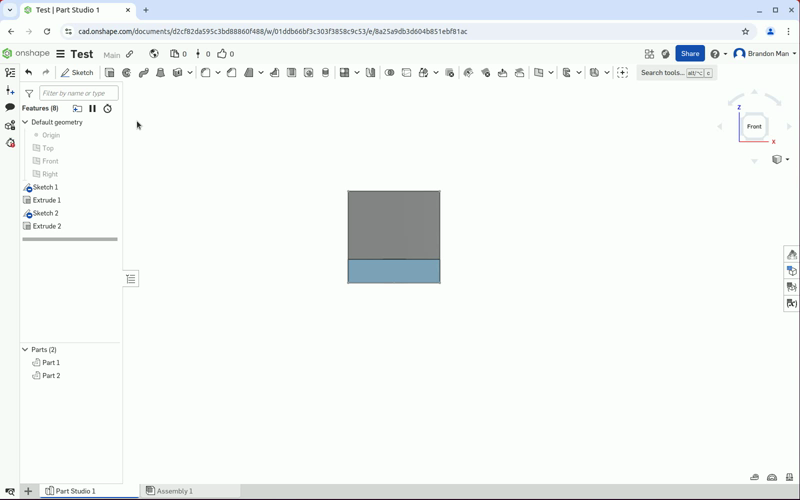
key(shift+h)
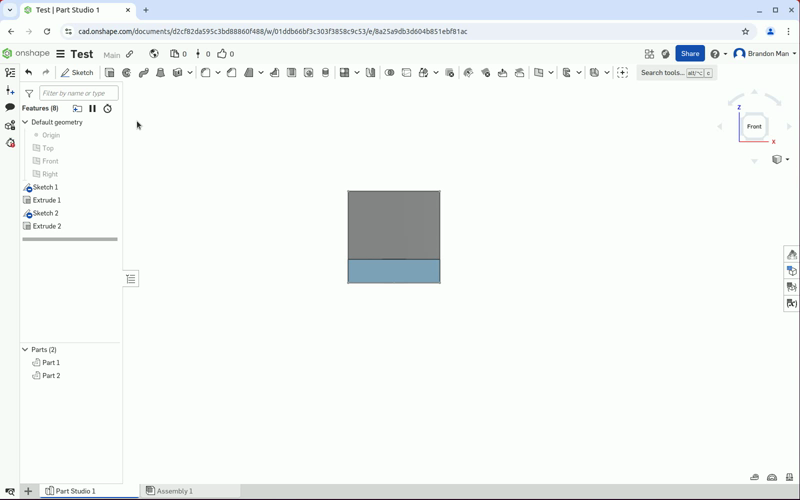
key(shift+7)
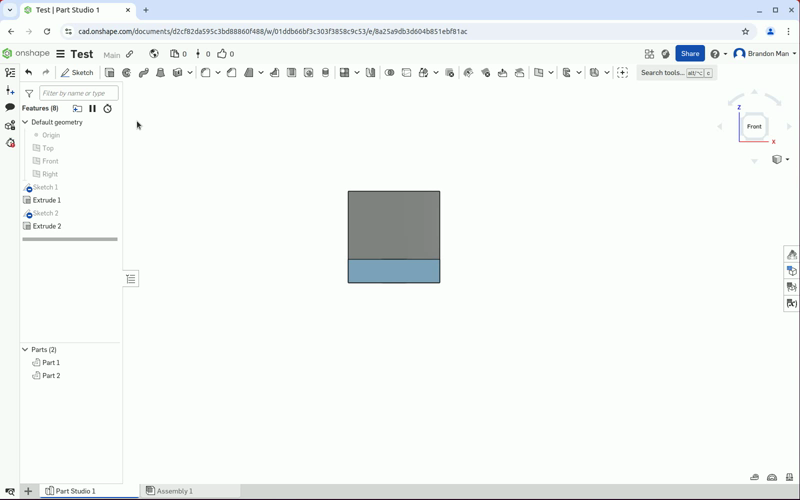
key(left, 2)
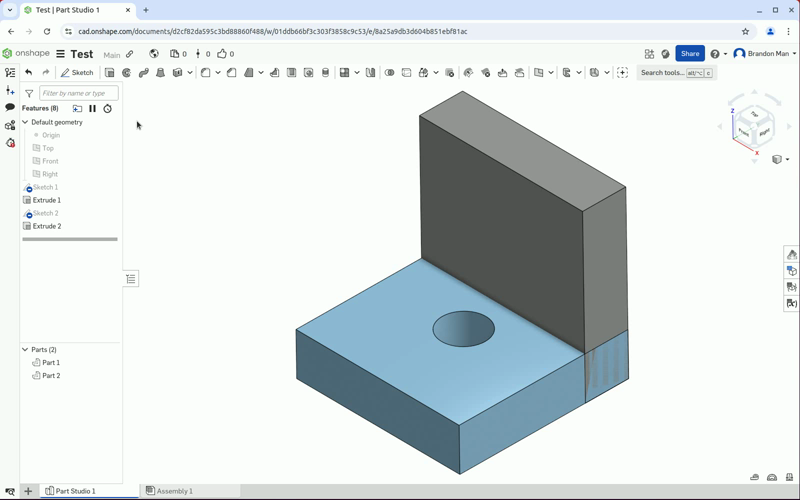
key(down, 2)
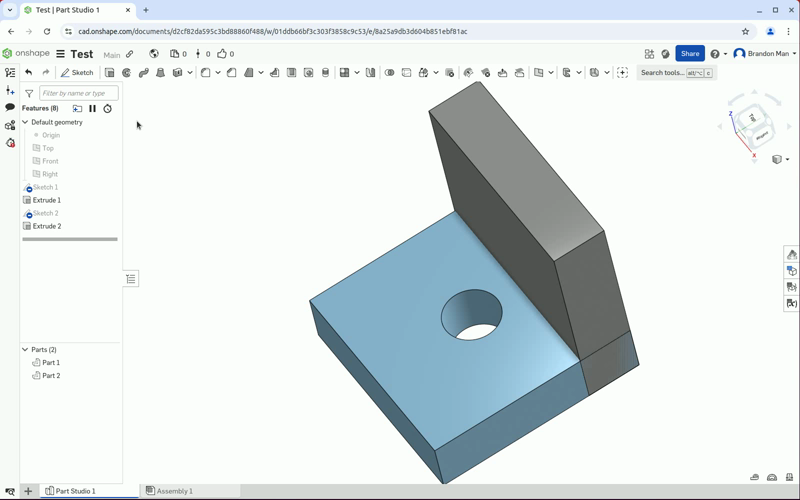
key(up, 2)
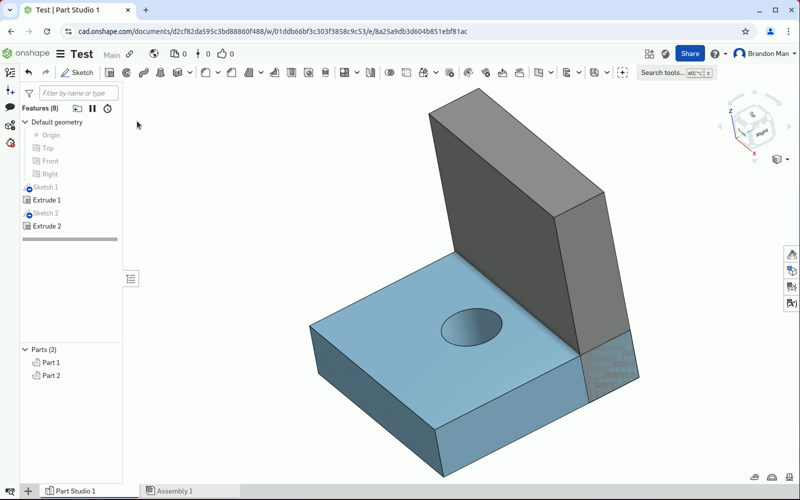
key(right, 2)
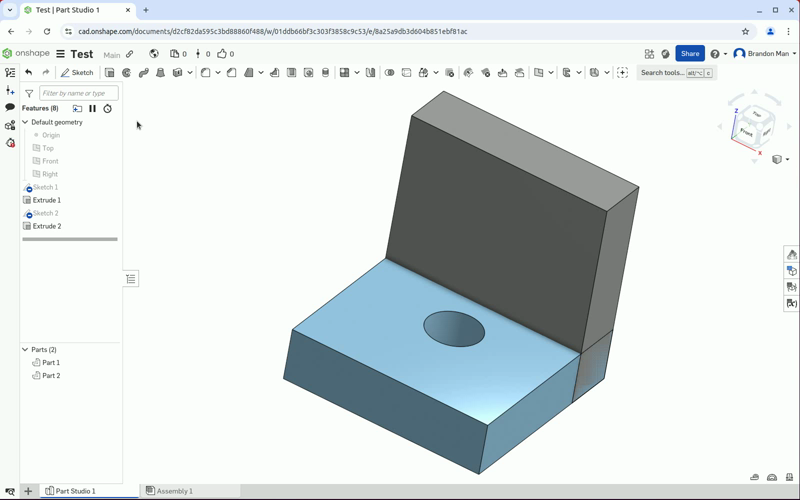
mouse_move(73, 189)
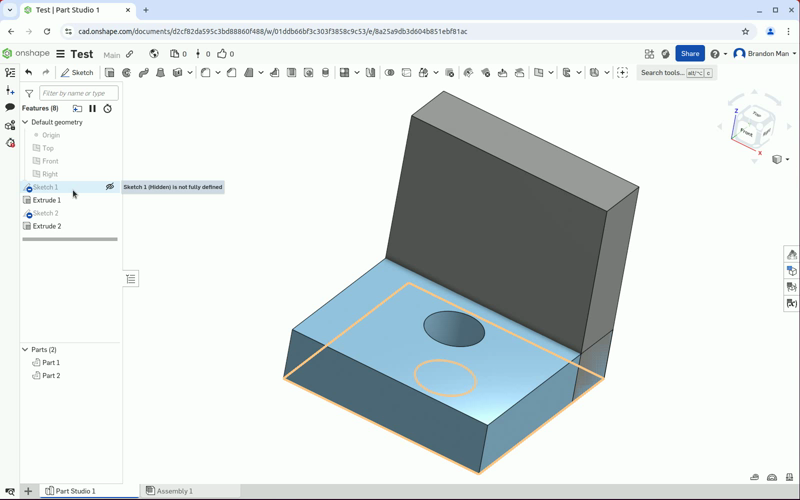
click(73, 189)